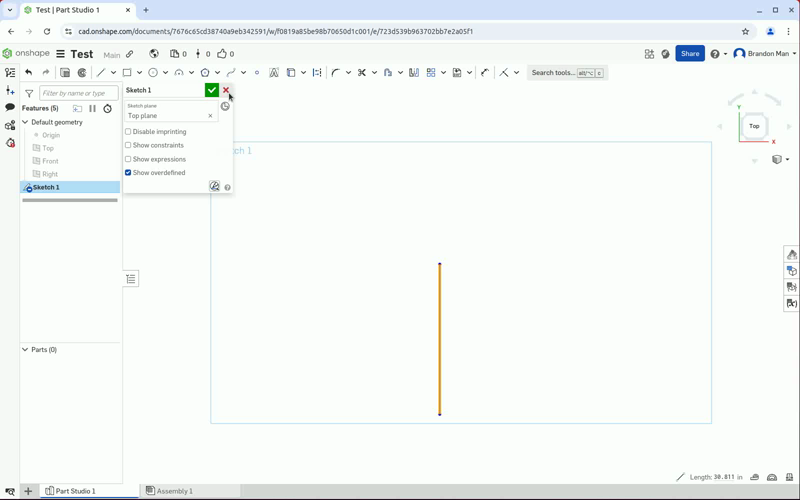
key(shift+h)
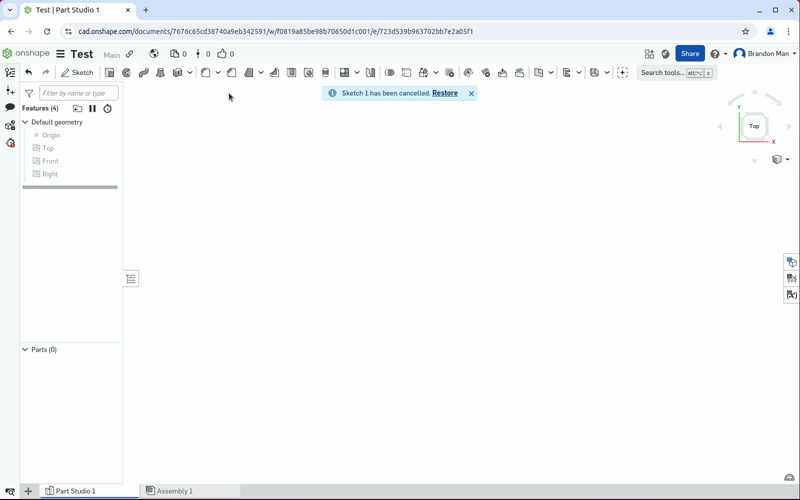
mouse_move(73, 352)
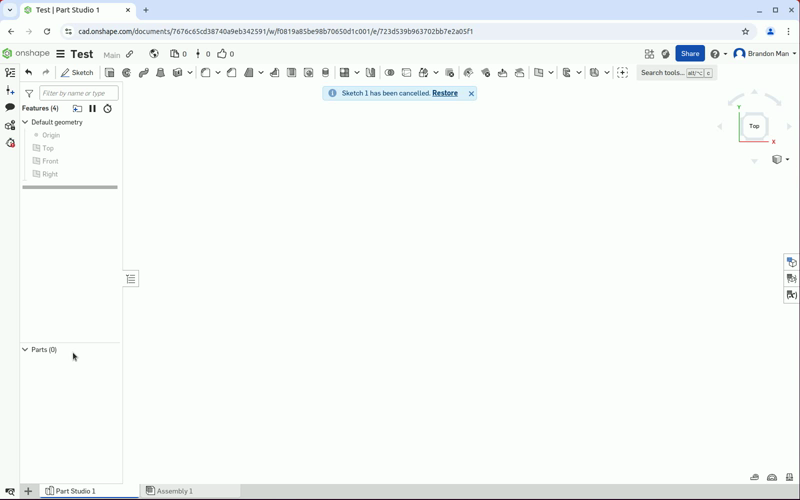
key(y)
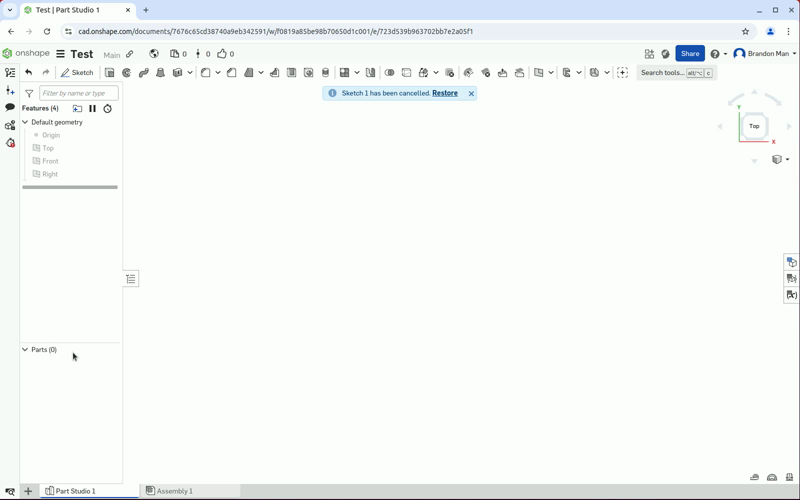
key(shift+p)
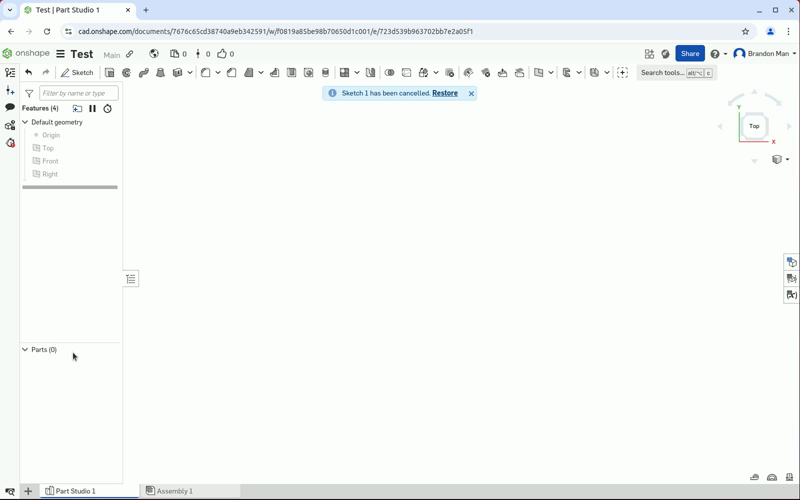
key(space)
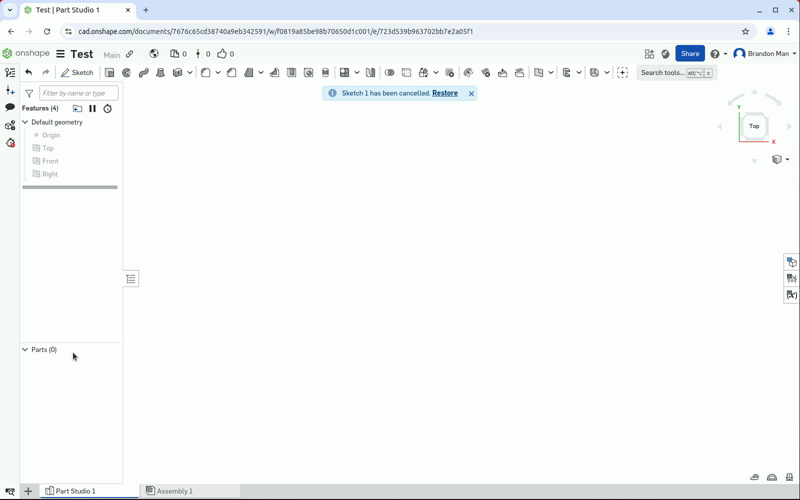
key_down(shift)
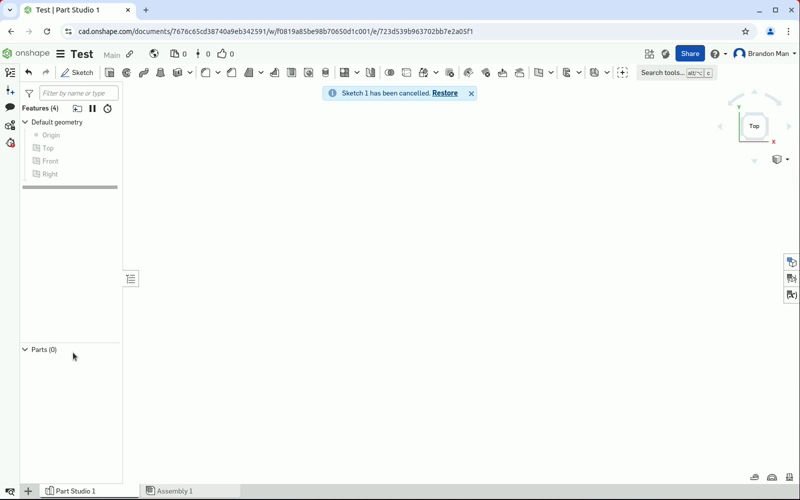
key(up)
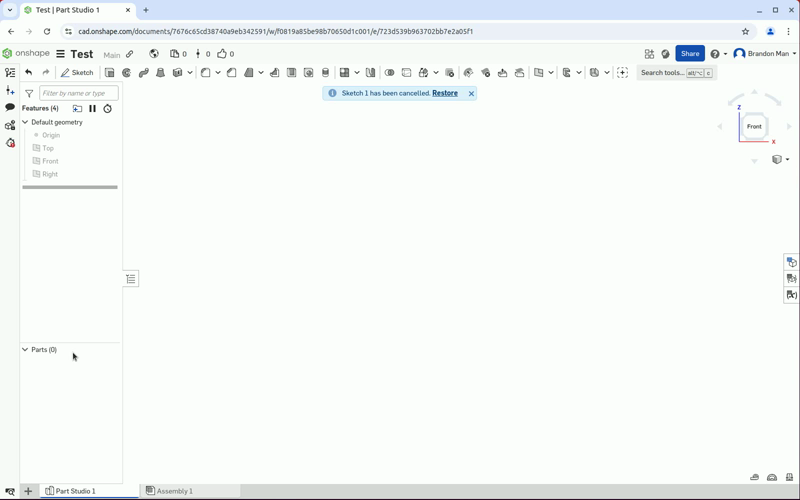
key_up(shift)
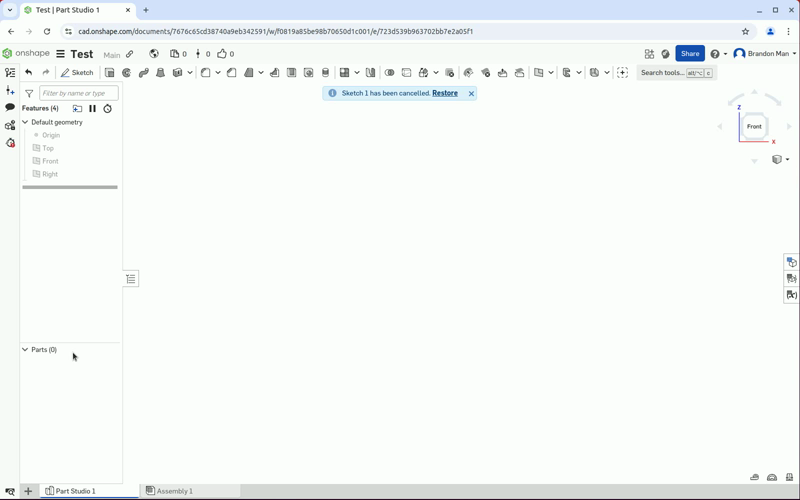
mouse_move(73, 352)
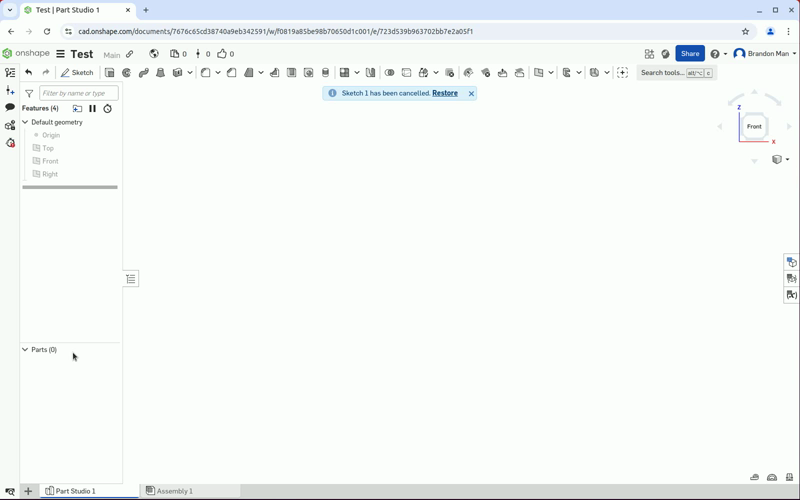
key(shift+y)
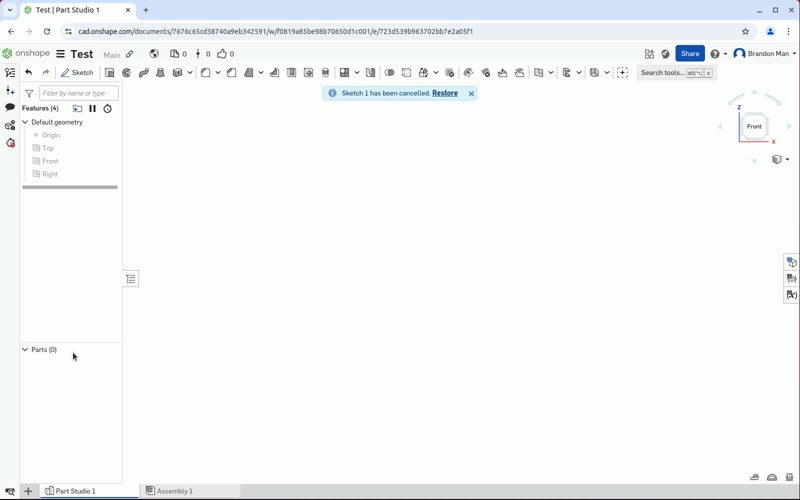
key(shift+s)
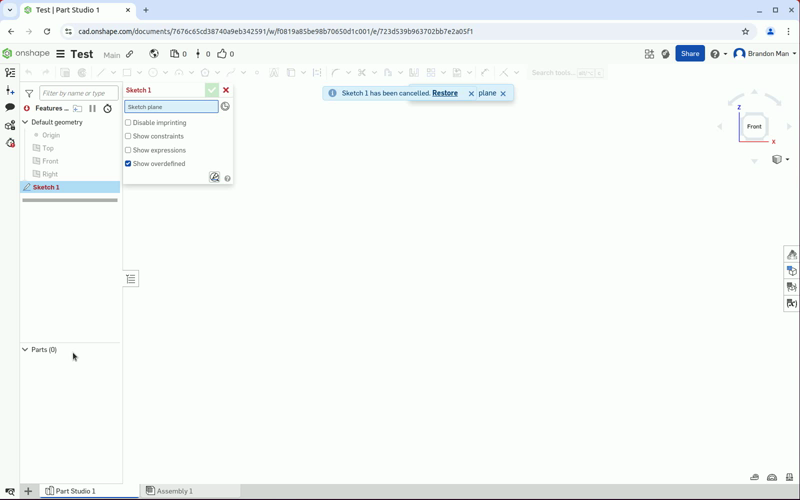
mouse_move(73, 163)
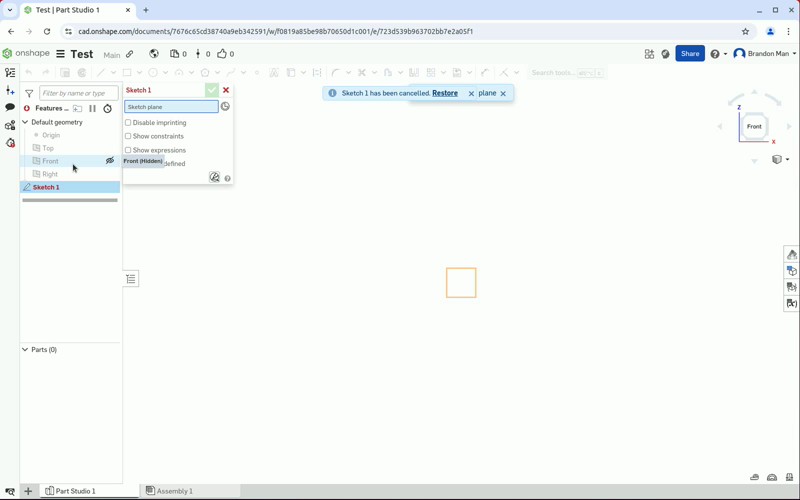
click(73, 163)
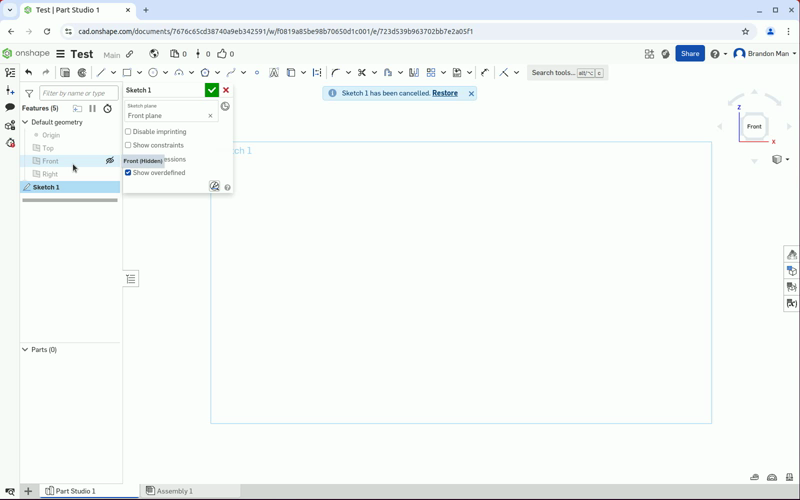
mouse_move(73, 352)
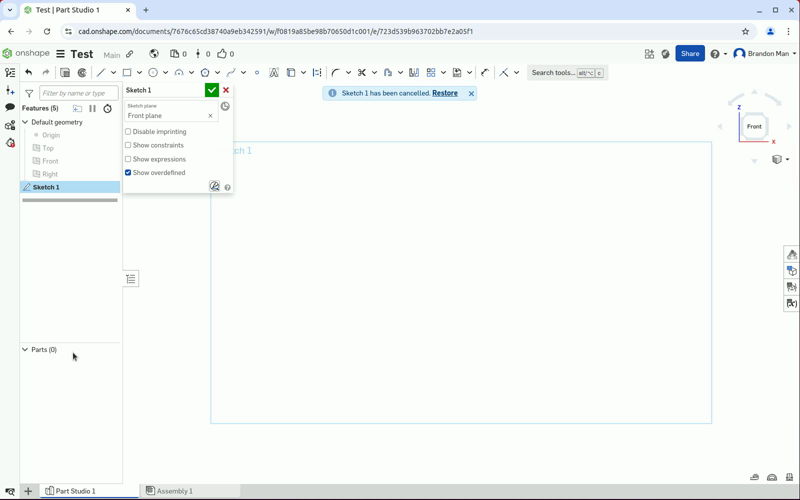
key(y)
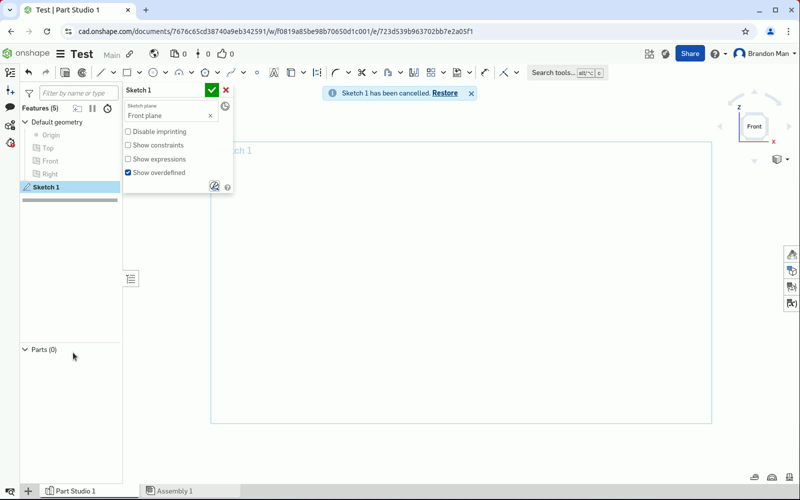
key(c)
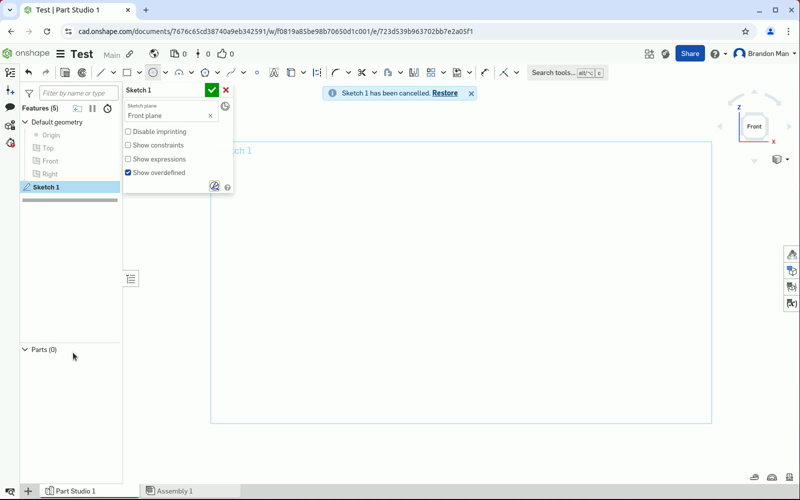
key_down(shift)
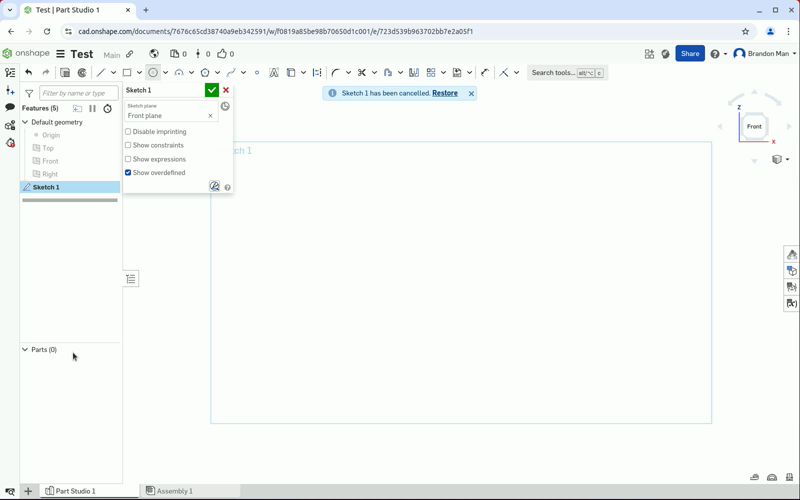
mouse_move(460, 282)
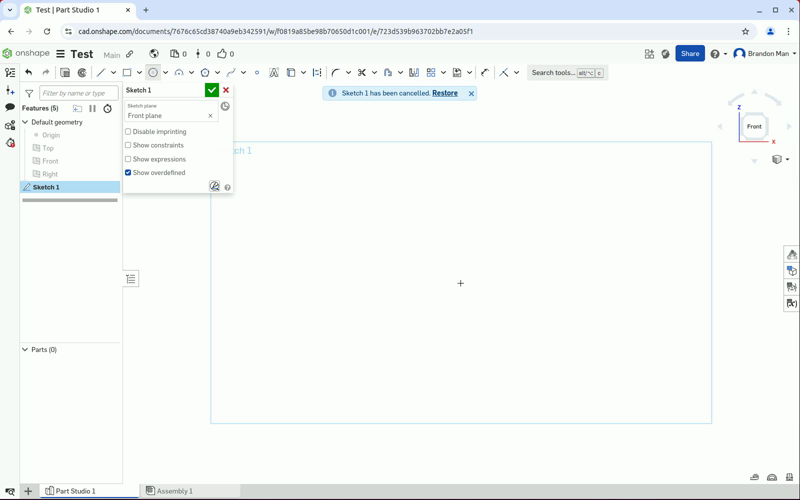
click(460, 282)
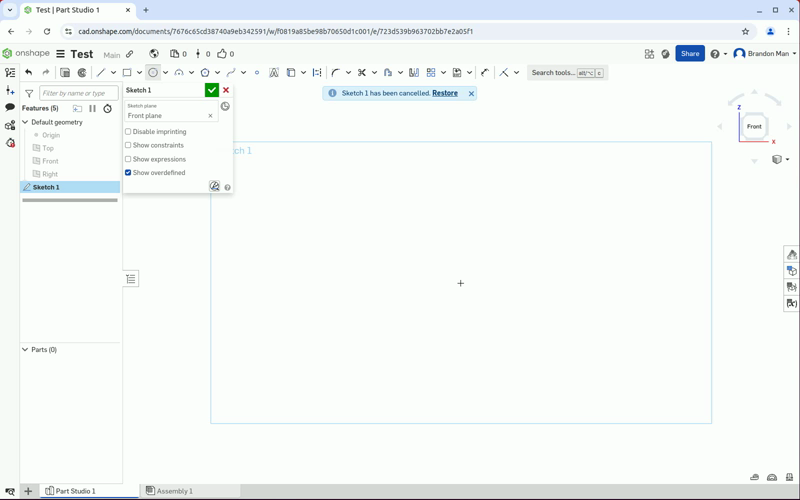
key_up(shift)
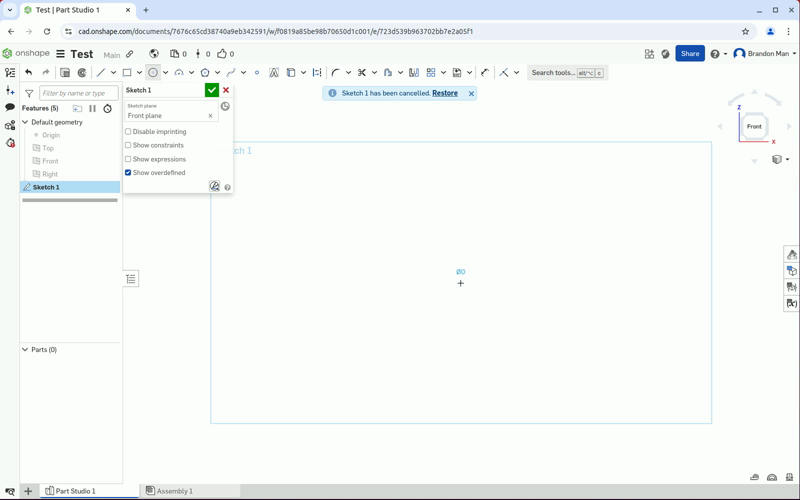
mouse_move(505, 282)
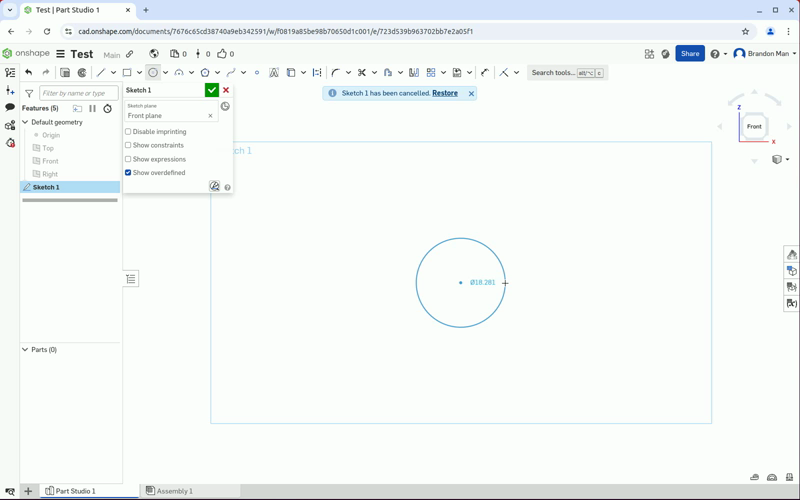
click(505, 282)
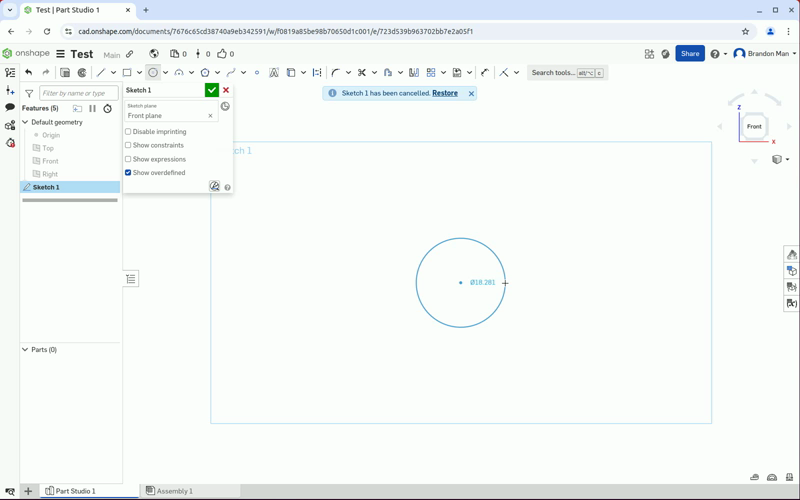
key(esc)
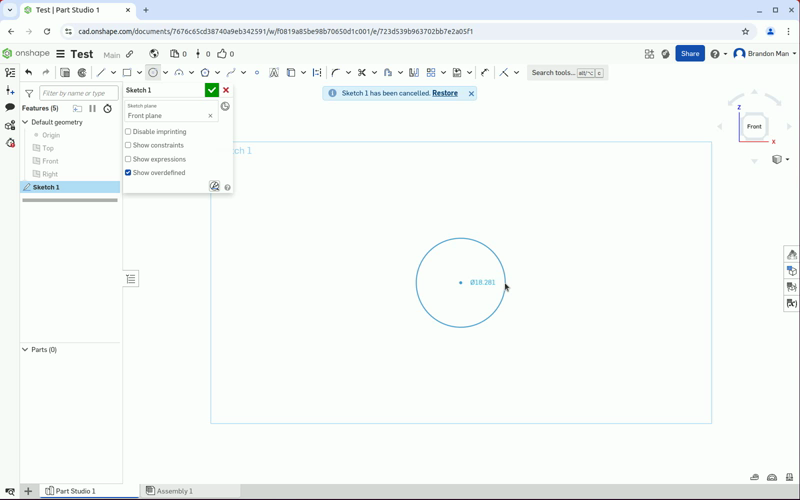
key(c)
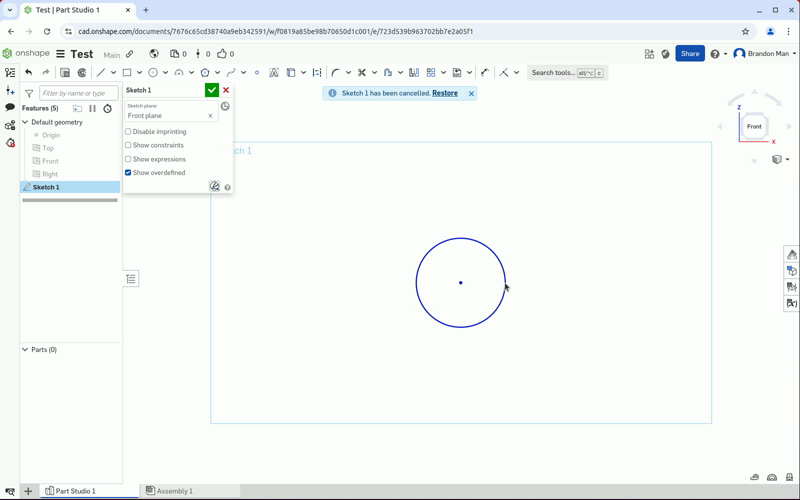
key_down(shift)
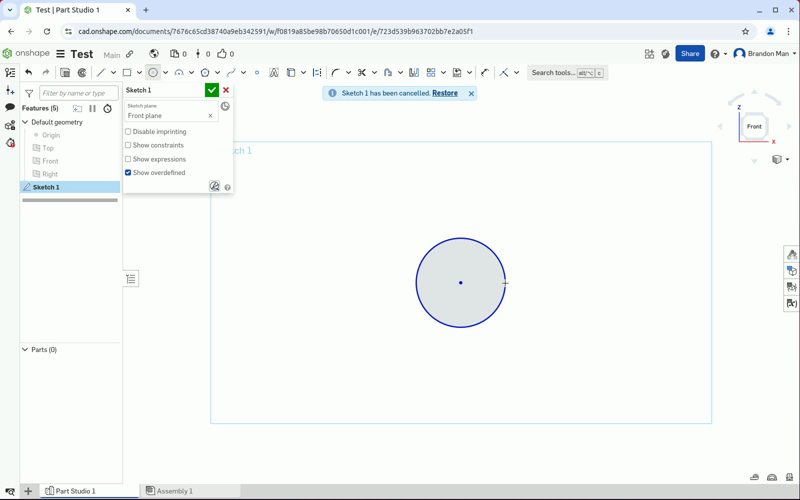
mouse_move(460, 282)
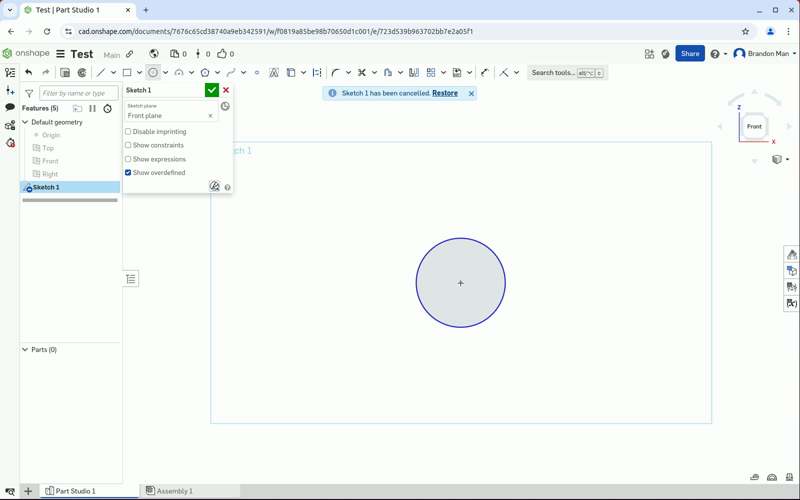
click(460, 282)
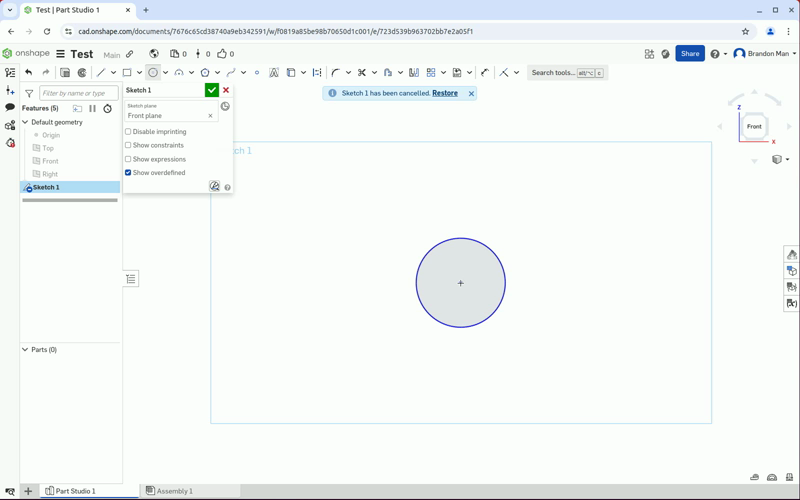
key_up(shift)
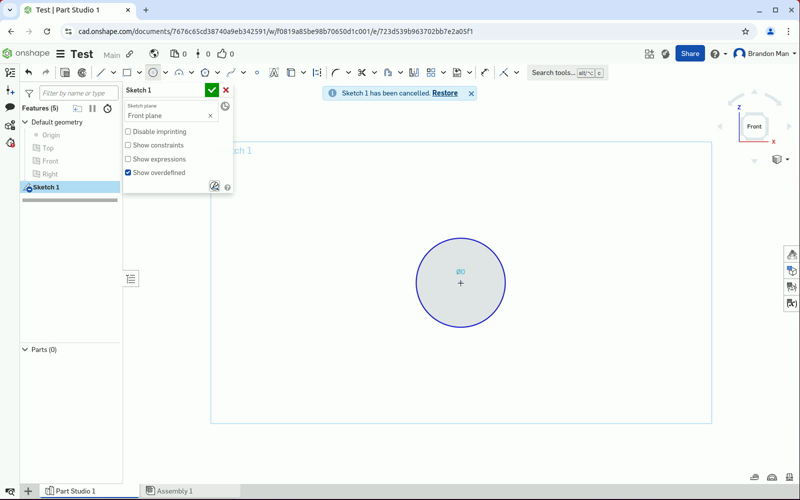
mouse_move(478, 282)
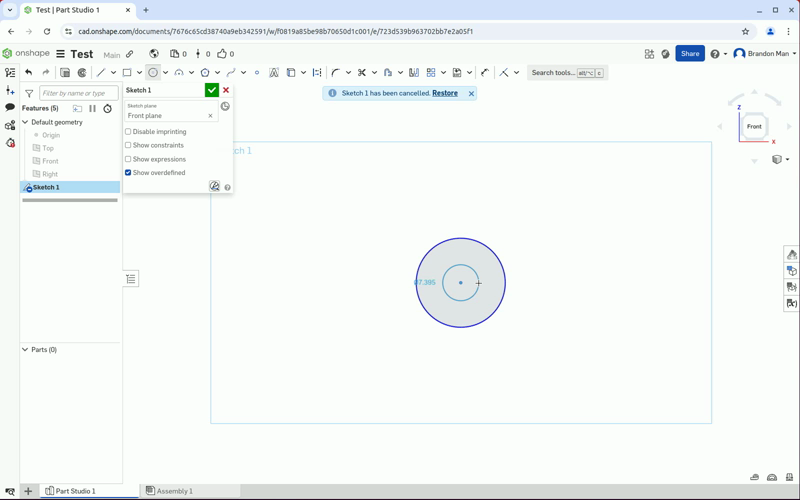
click(478, 282)
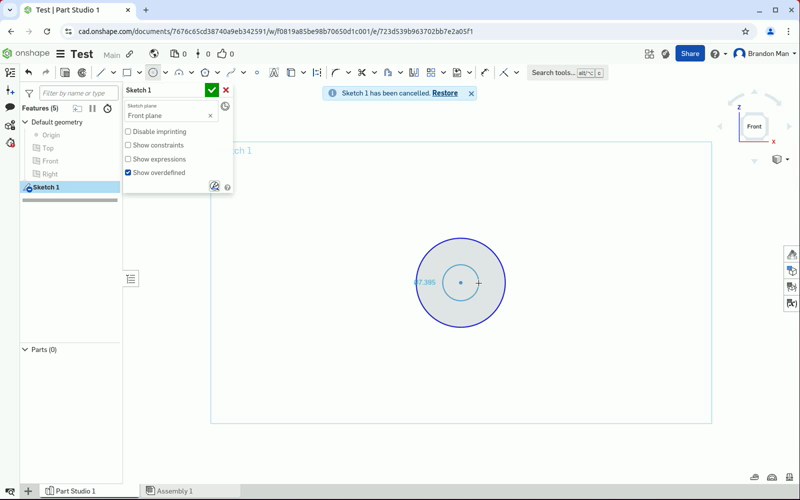
key(esc)
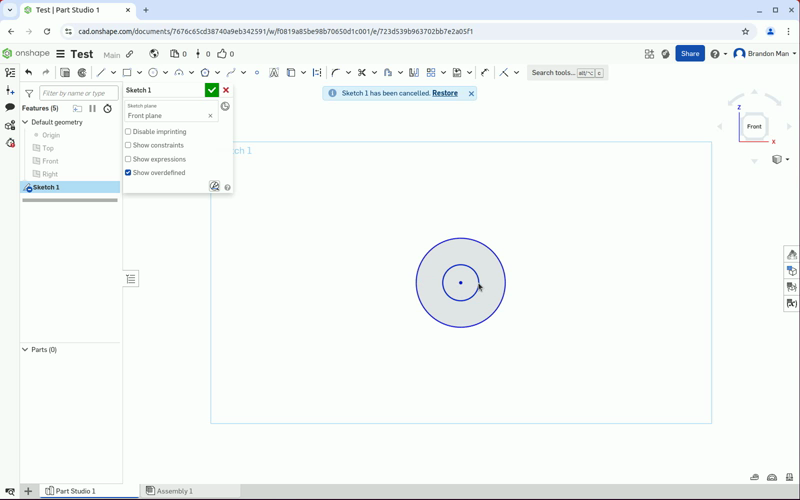
mouse_move(466, 261)
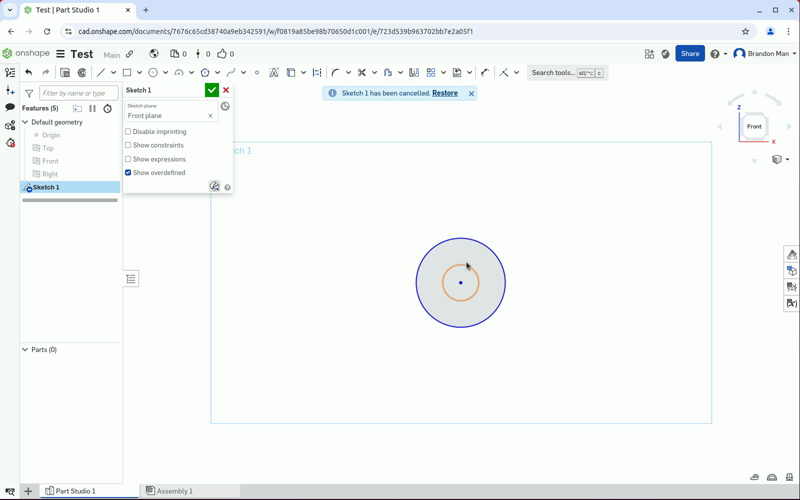
click(466, 261)
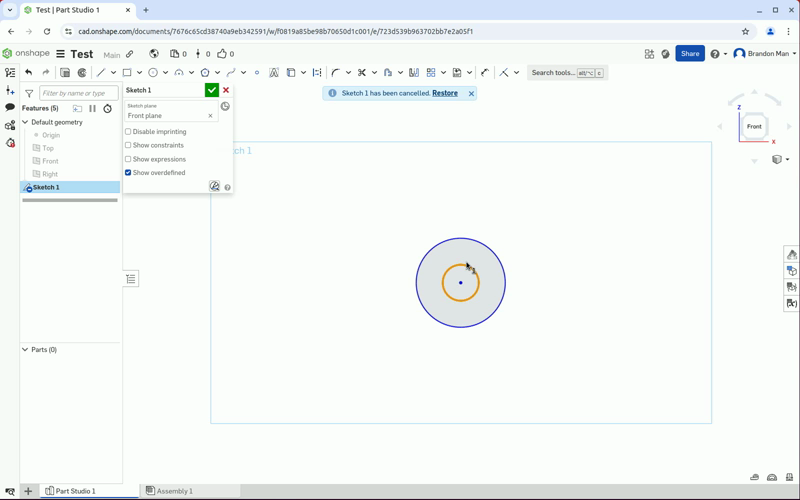
mouse_move(73, 352)
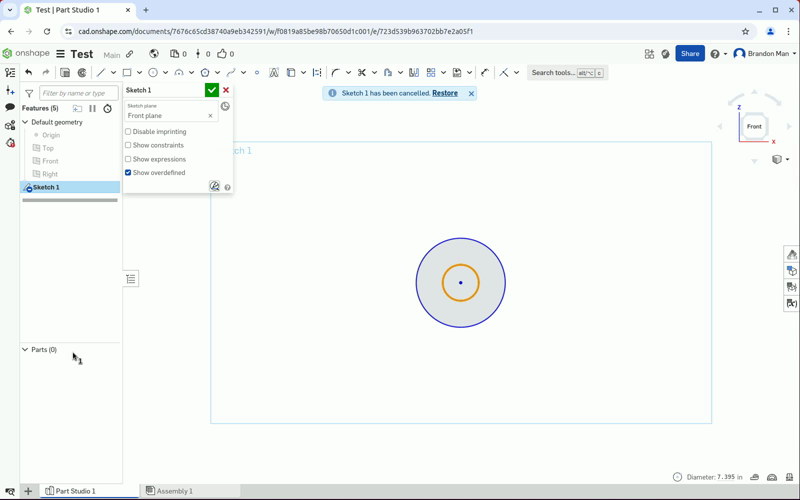
key(shift+y)
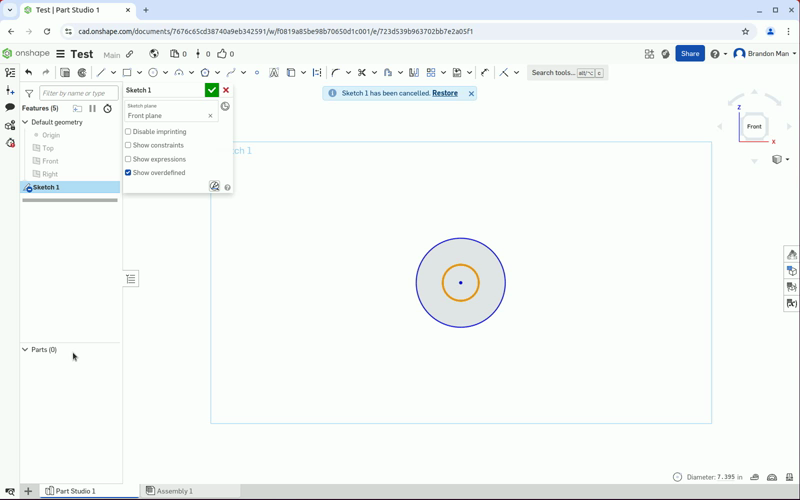
key(shift+e)
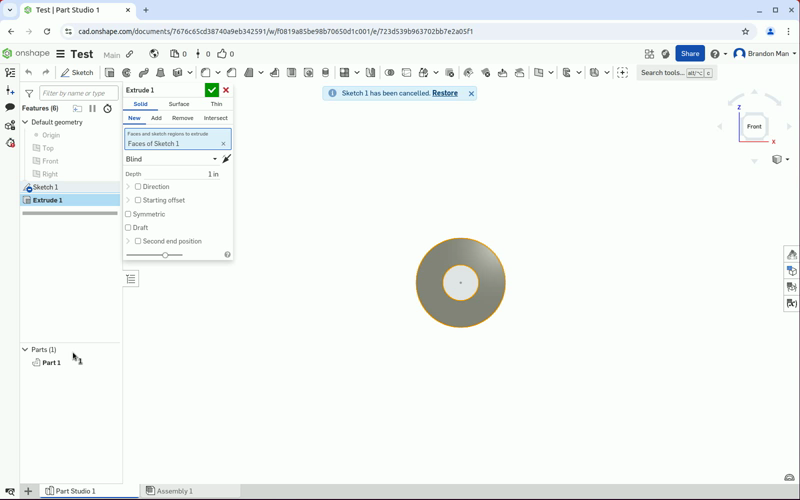
mouse_move(143, 106)
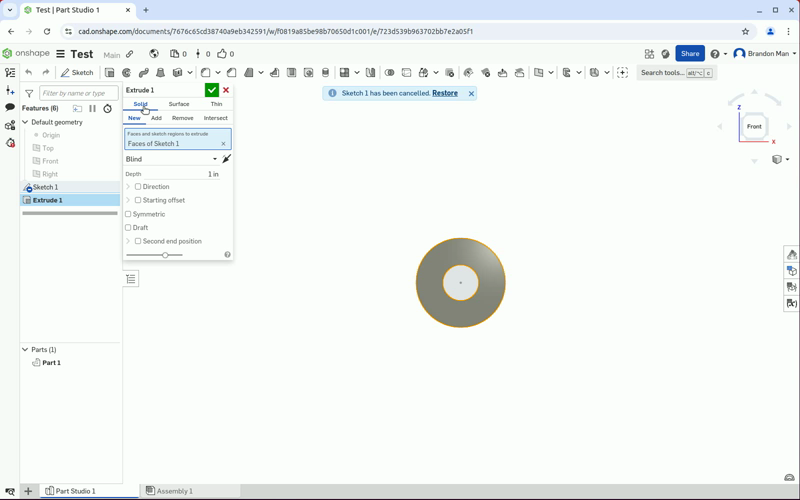
click(143, 106)
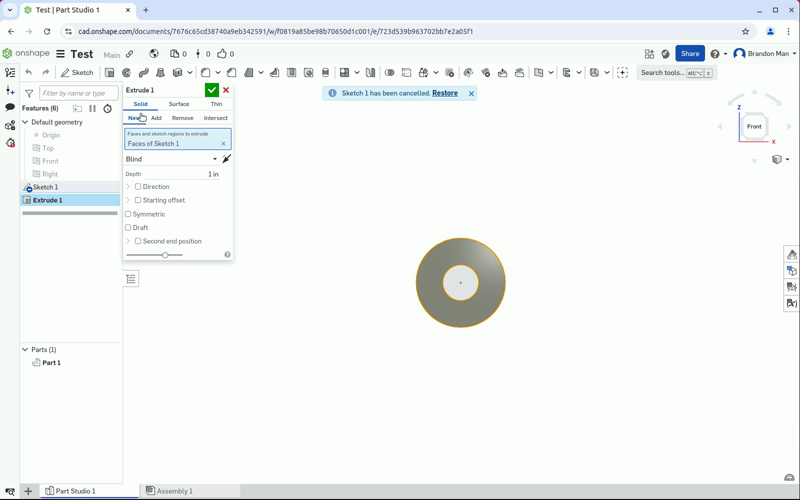
mouse_move(137, 120)
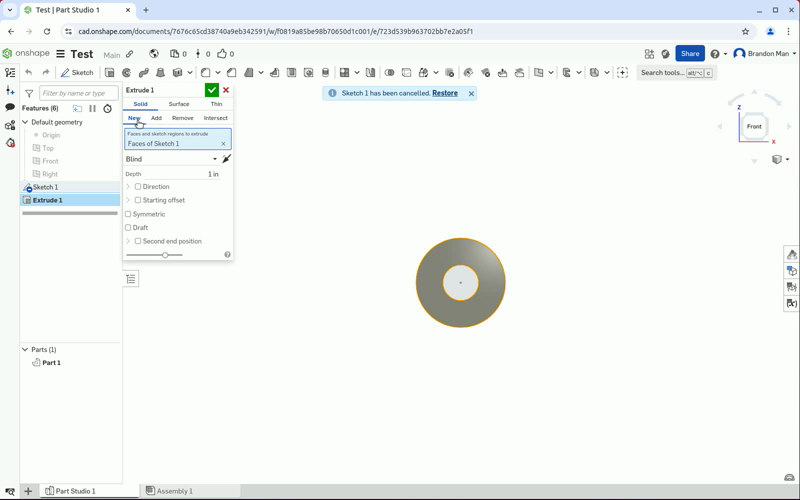
click(137, 120)
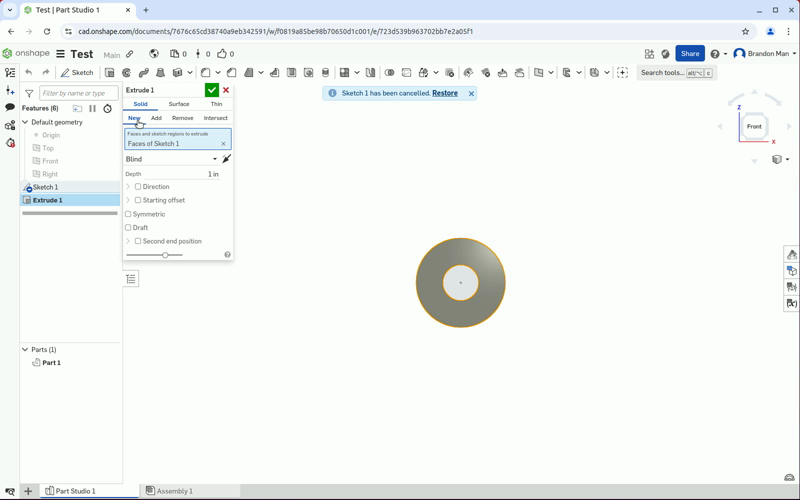
key(tab, 4)
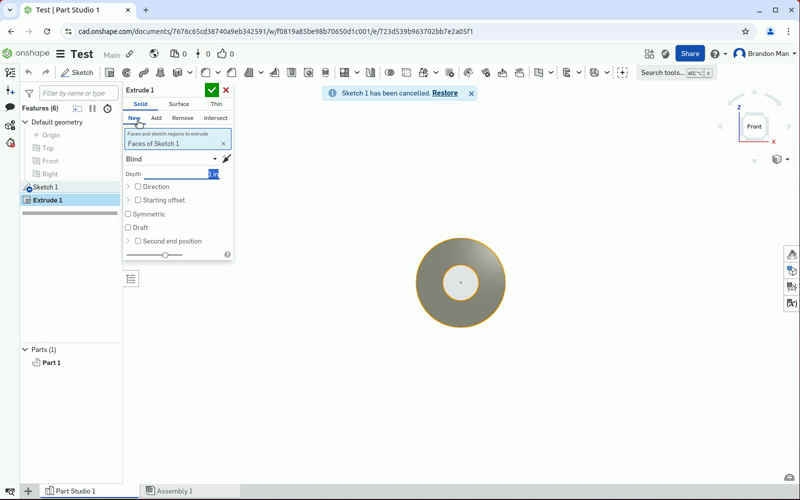
text(3.611)
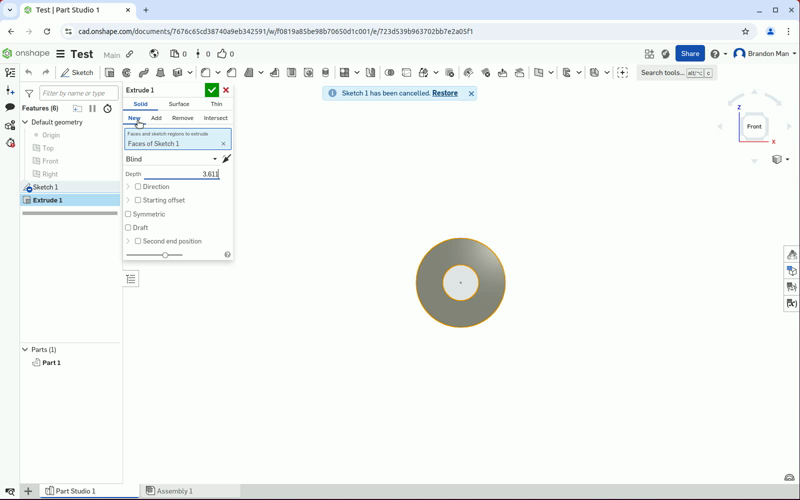
key(enter)
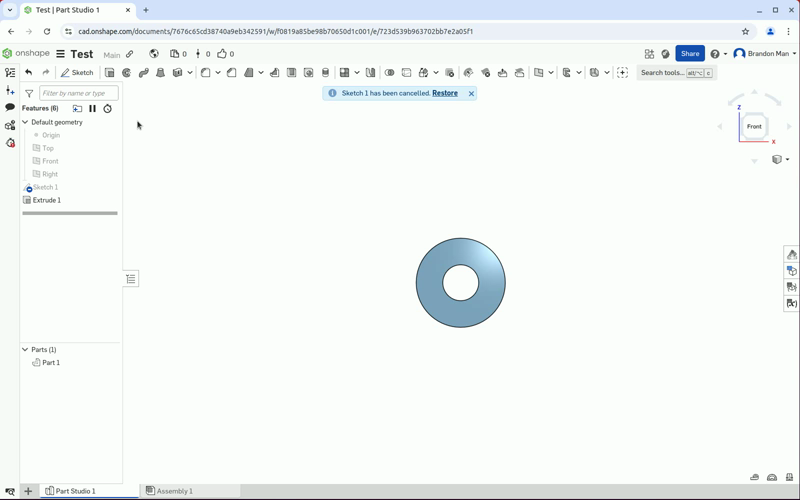
key(shift+h)
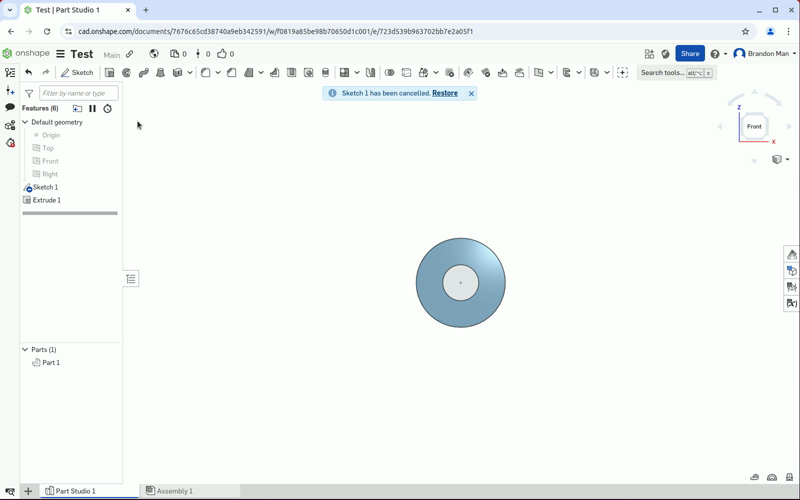
key(shift+h)
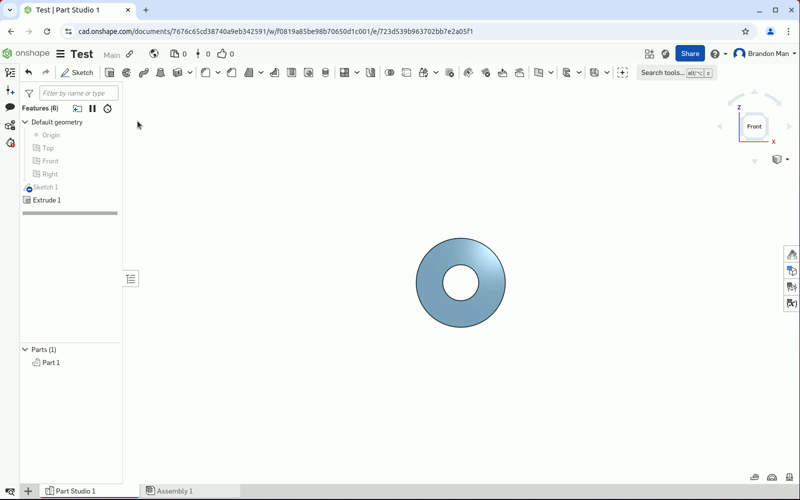
mouse_move(73, 189)
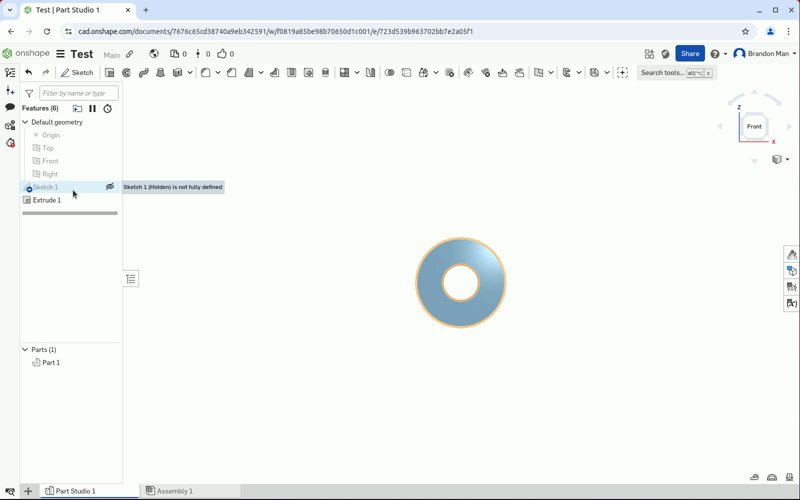
click(73, 189)
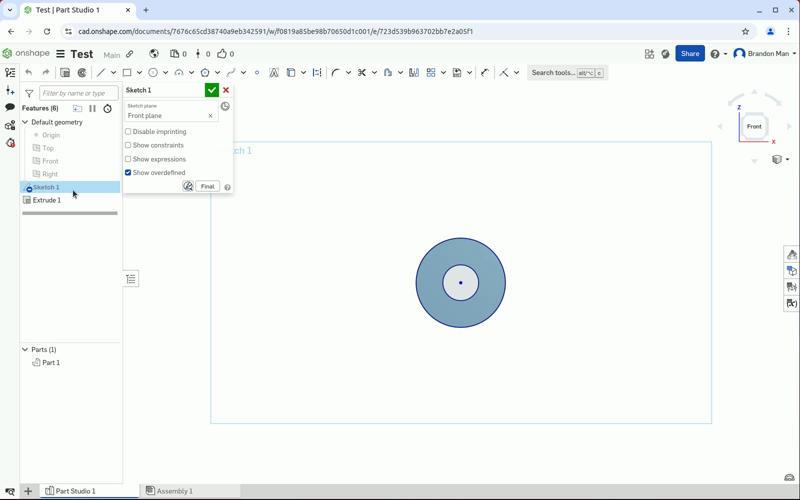
mouse_move(229, 92)
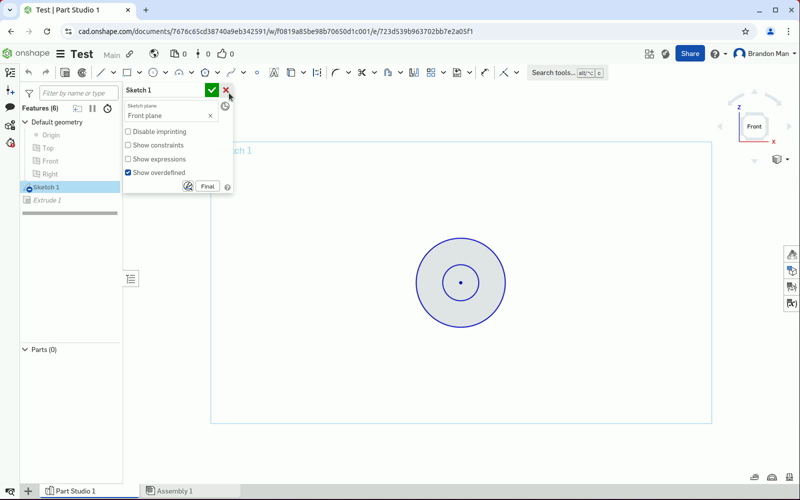
click(229, 92)
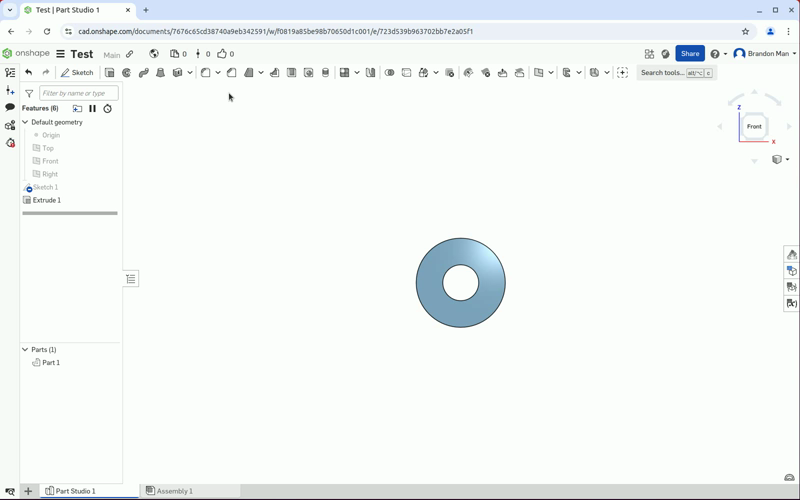
mouse_move(541, 75)
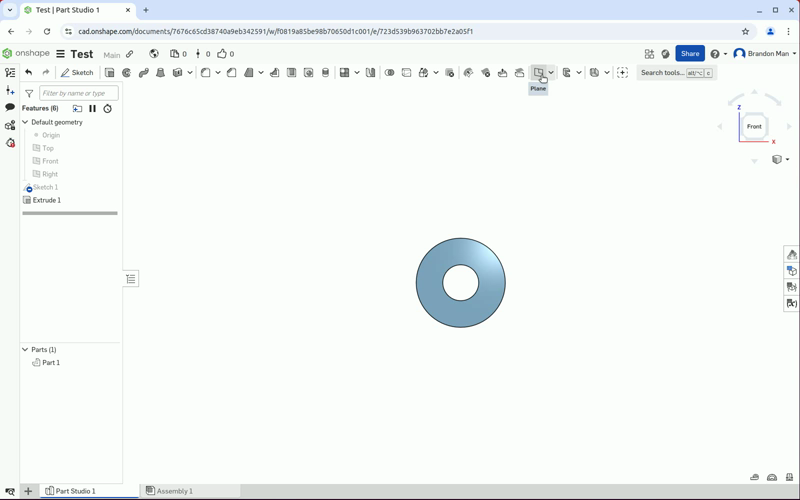
click(541, 75)
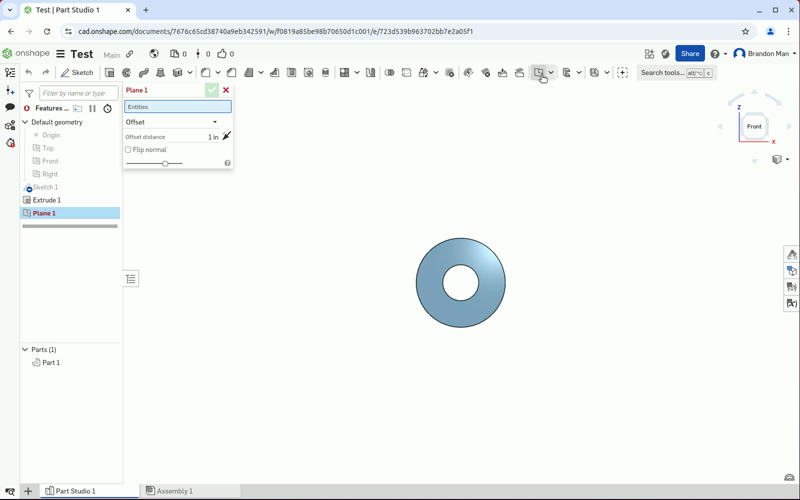
mouse_move(73, 163)
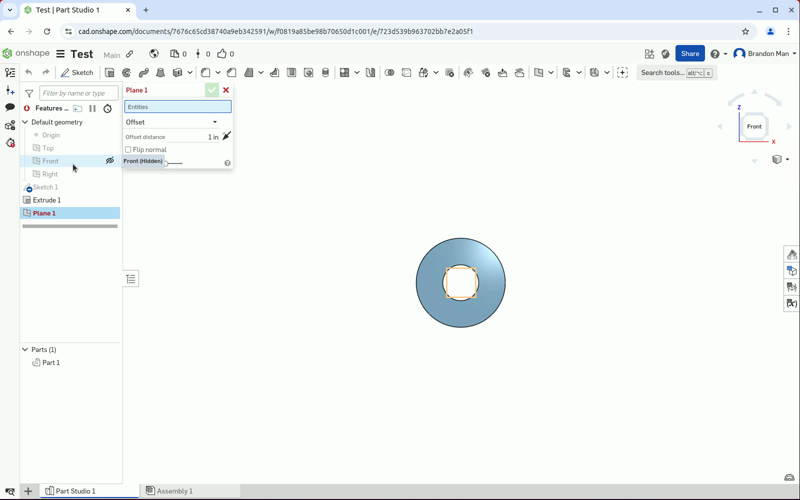
click(73, 163)
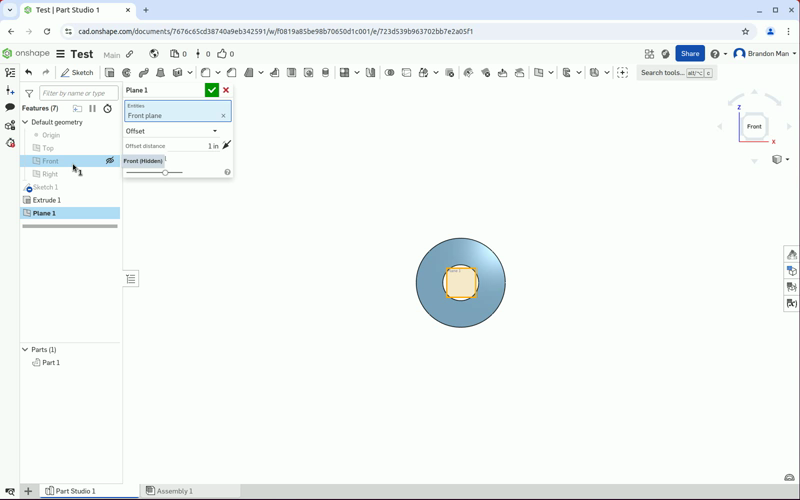
key(tab, 2)
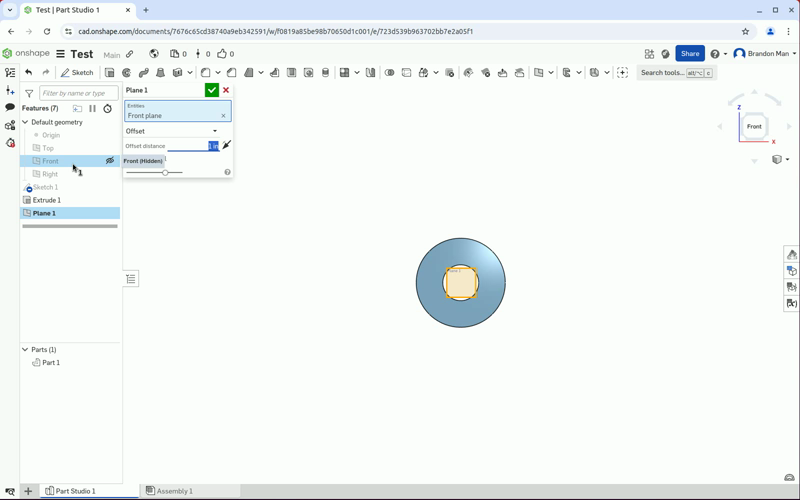
text(3.605)
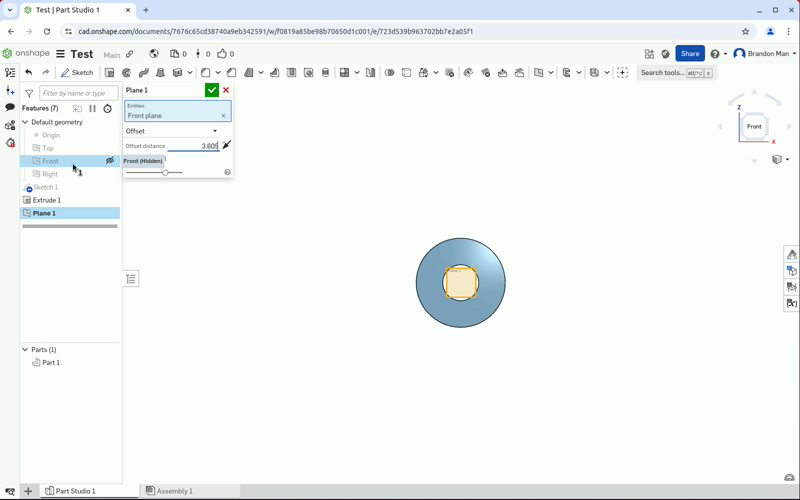
key(enter, 2)
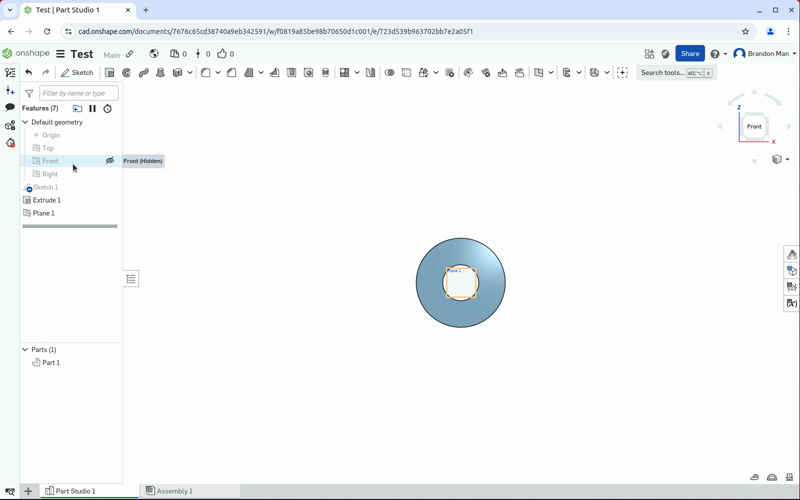
key(shift+s)
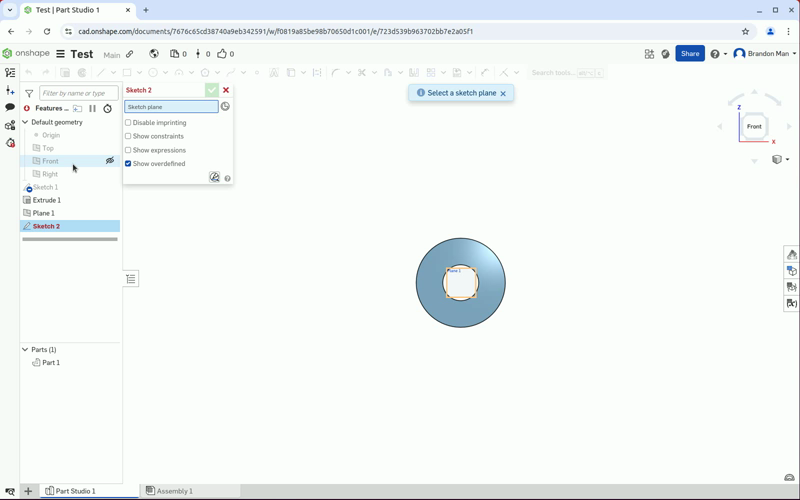
mouse_move(73, 215)
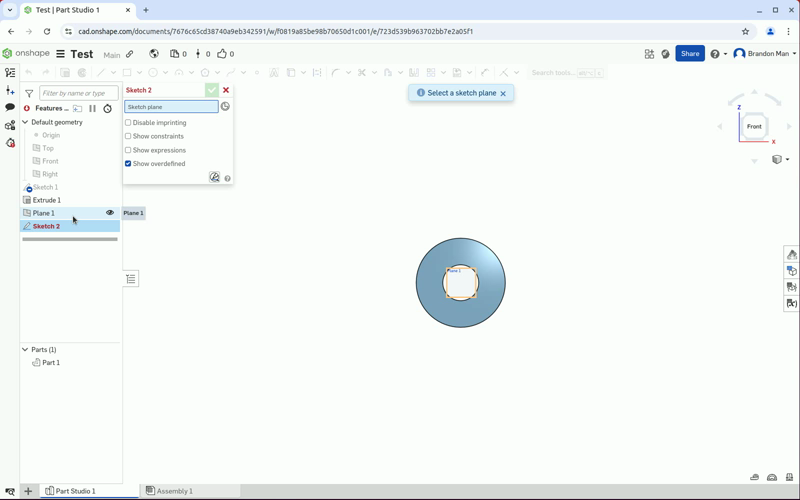
click(73, 215)
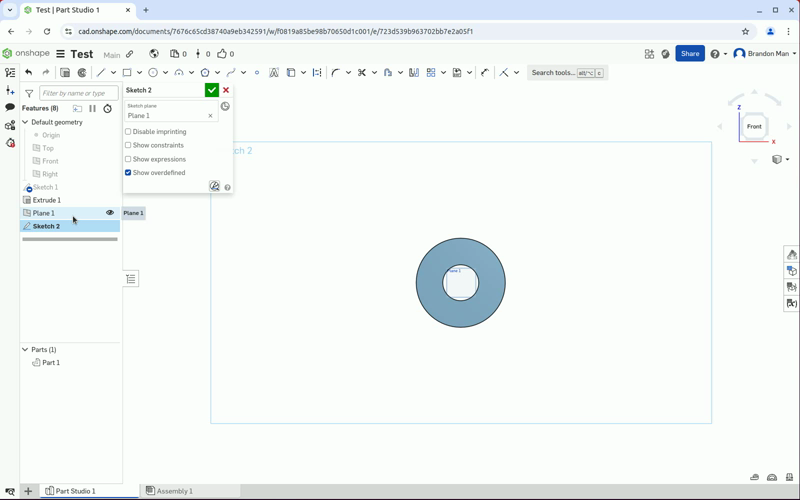
mouse_move(73, 352)
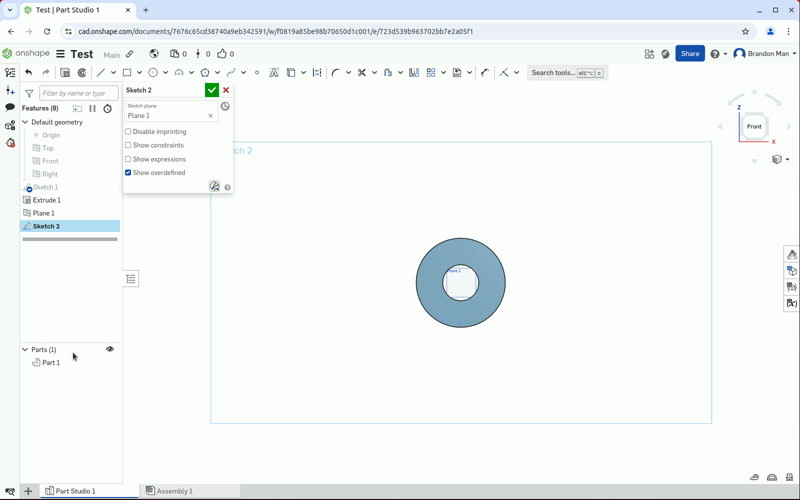
key(y)
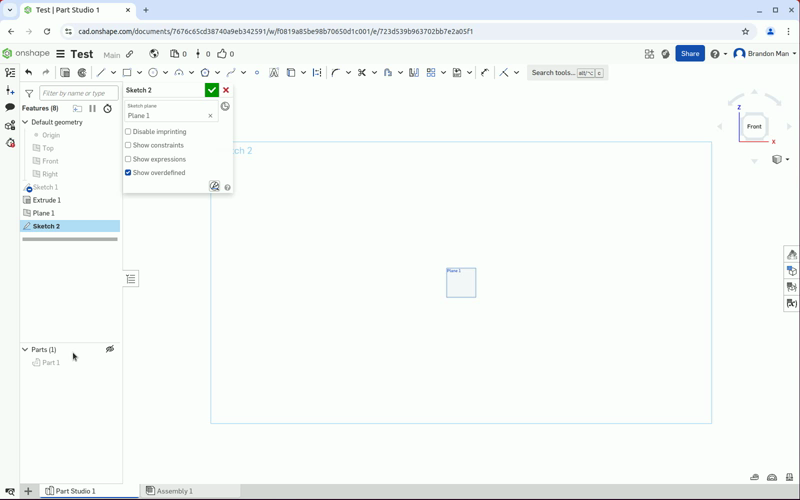
key(c)
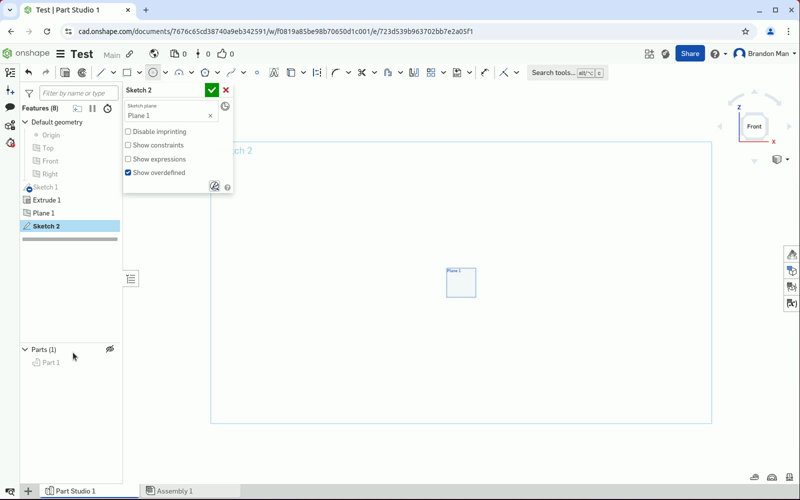
key_down(shift)
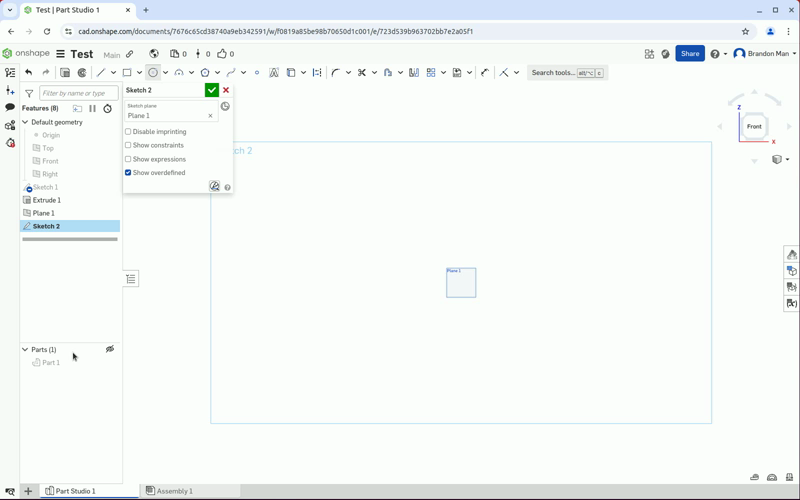
mouse_move(460, 282)
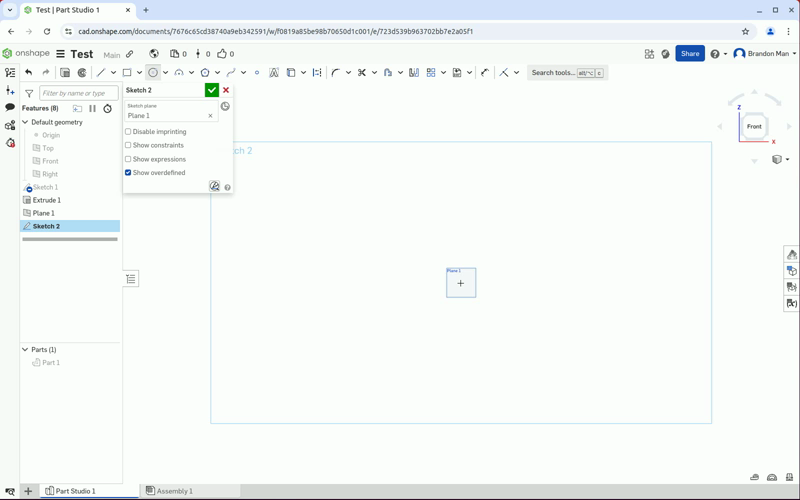
click(460, 282)
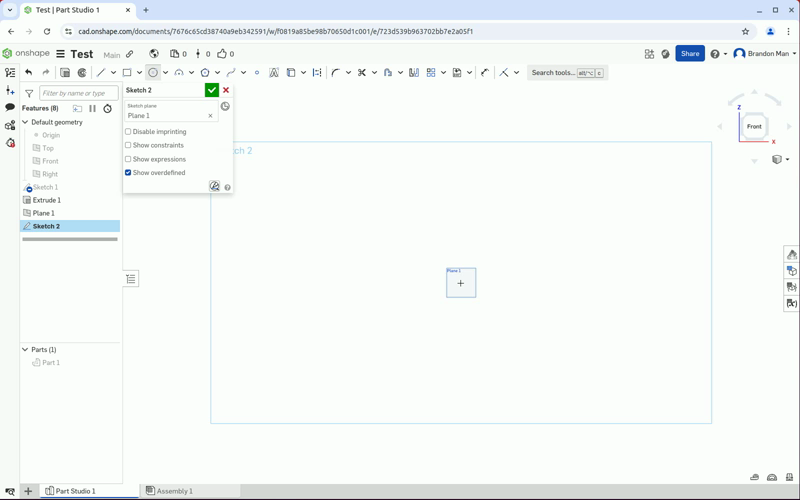
key_up(shift)
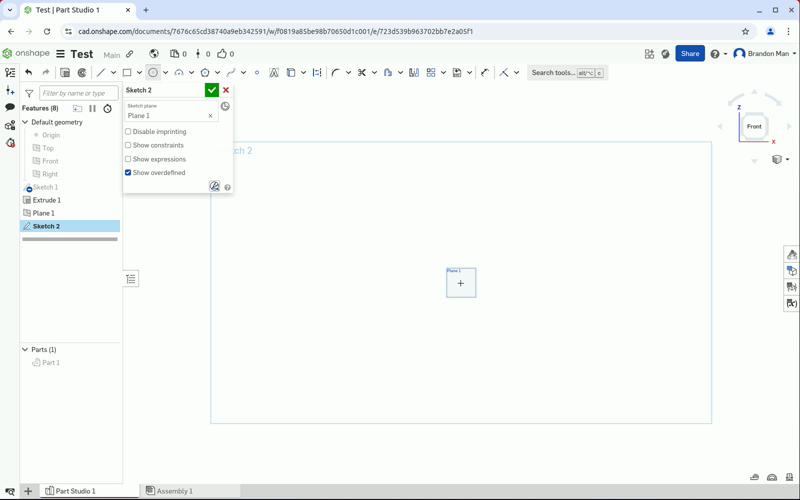
mouse_move(492, 282)
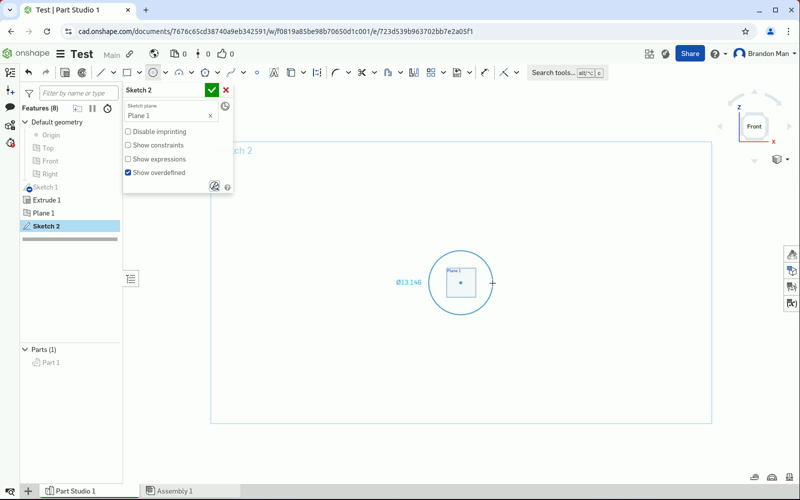
click(492, 282)
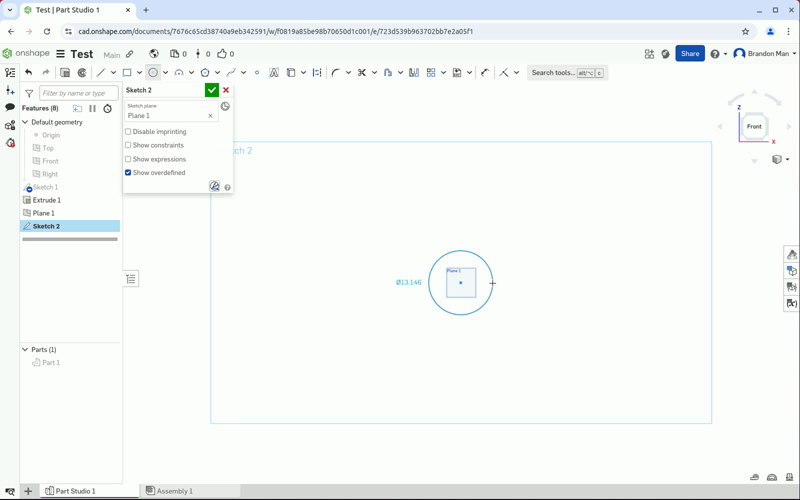
key(esc)
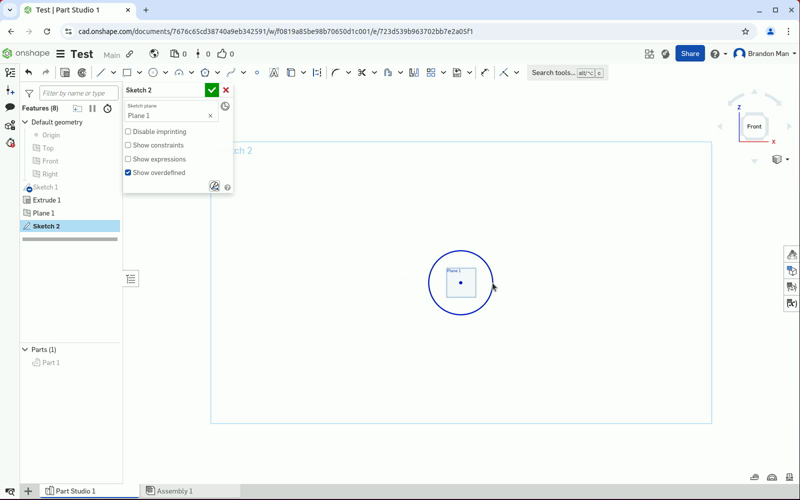
key(c)
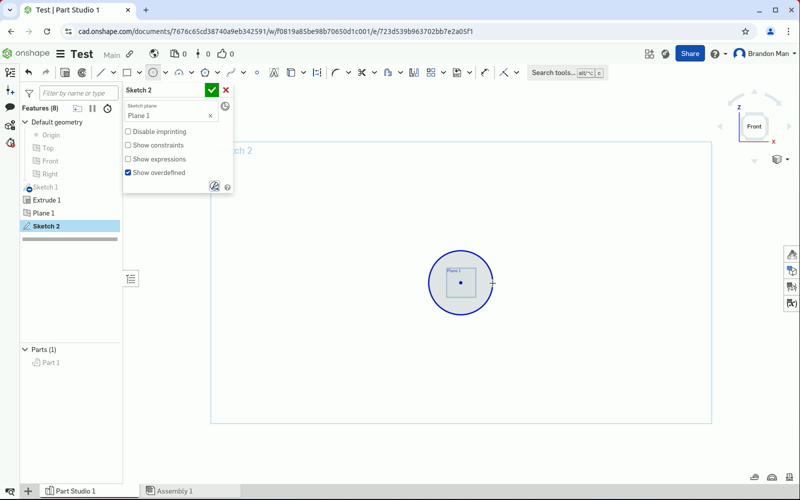
key_down(shift)
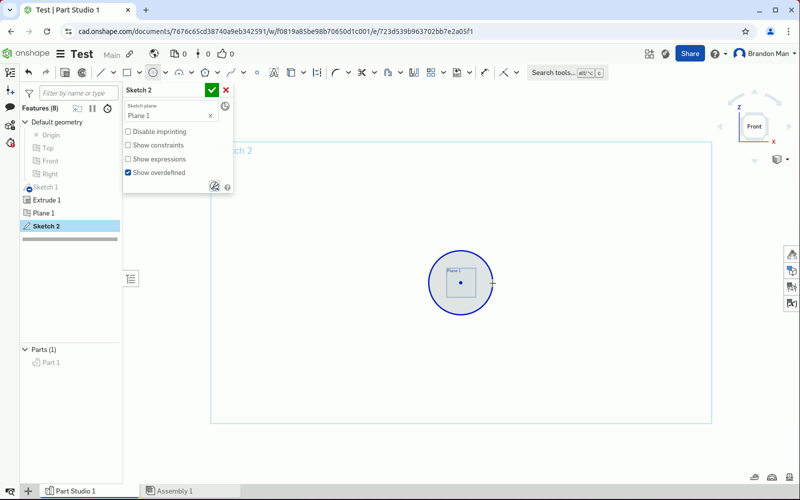
mouse_move(460, 282)
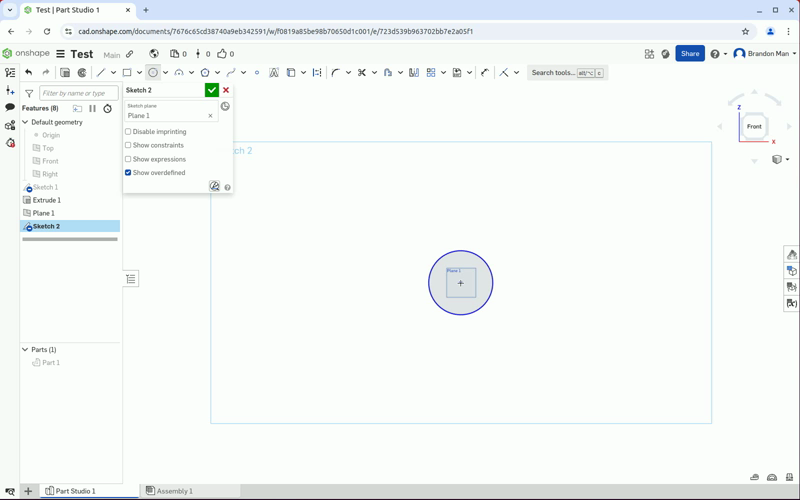
click(460, 282)
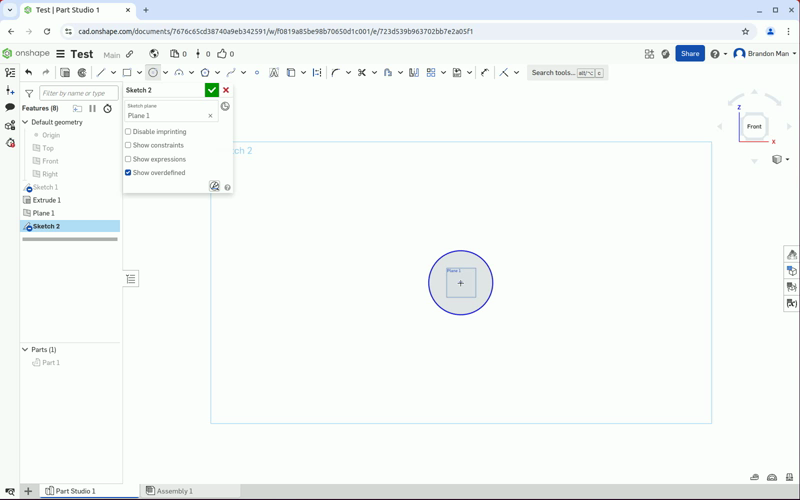
key_up(shift)
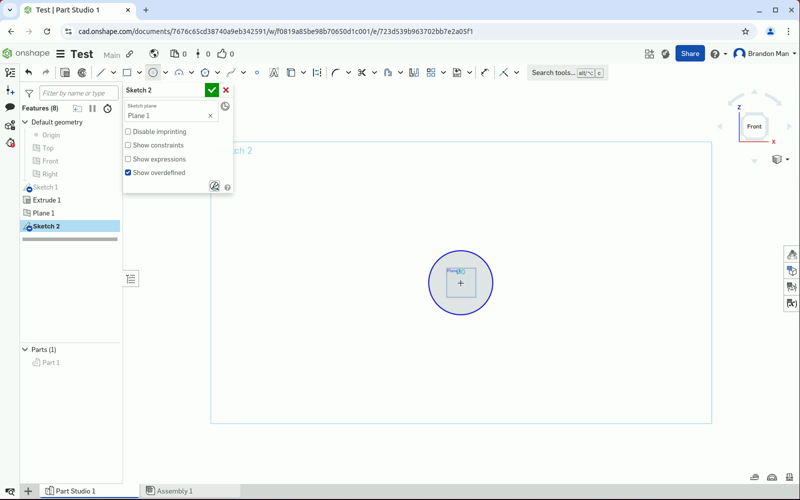
mouse_move(478, 282)
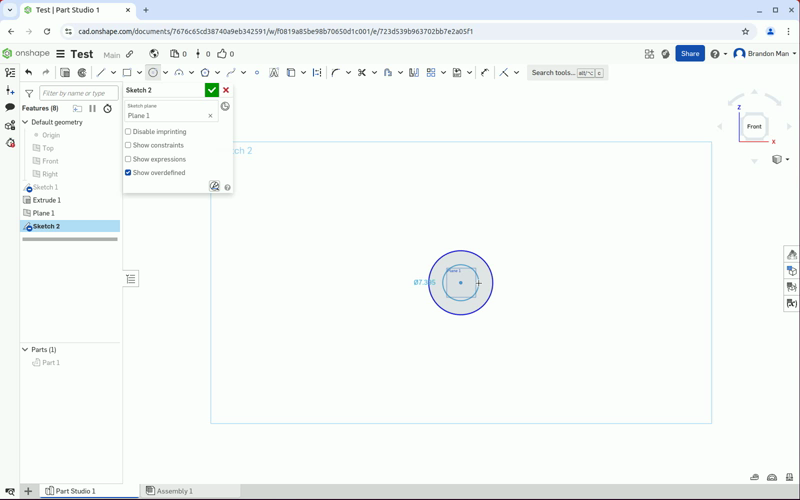
click(478, 282)
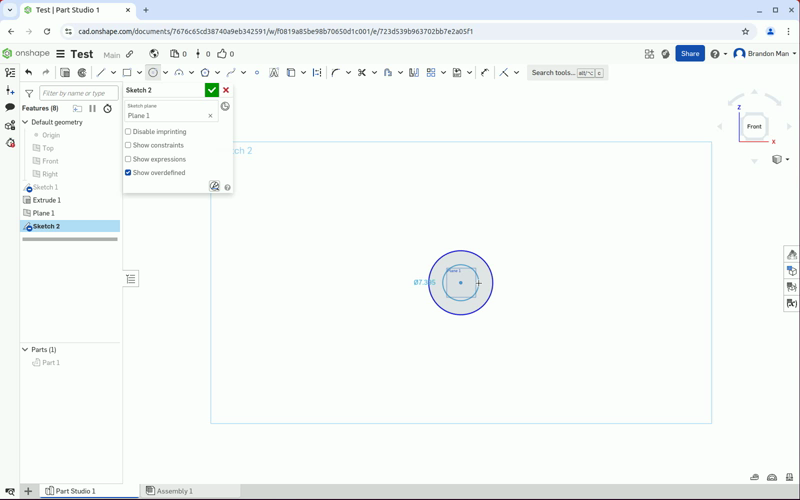
key(esc)
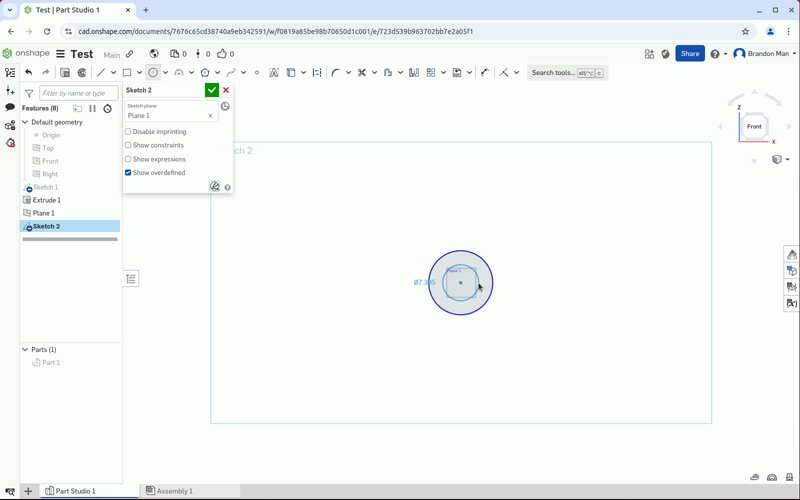
mouse_move(481, 296)
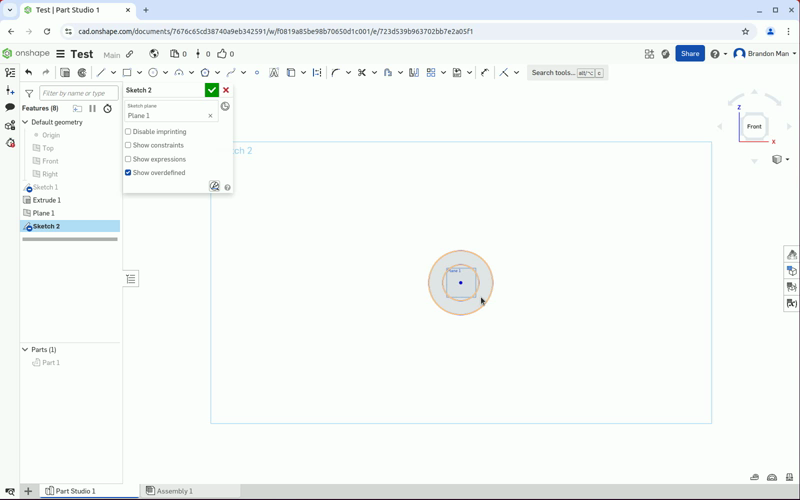
click(481, 296)
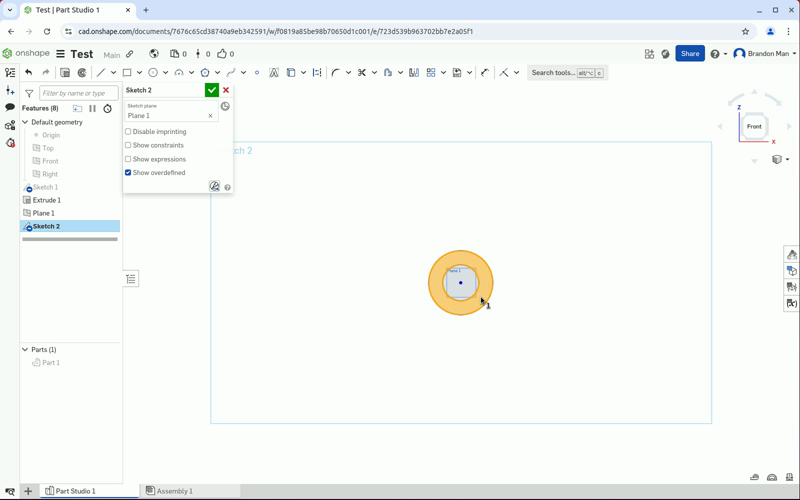
mouse_move(73, 352)
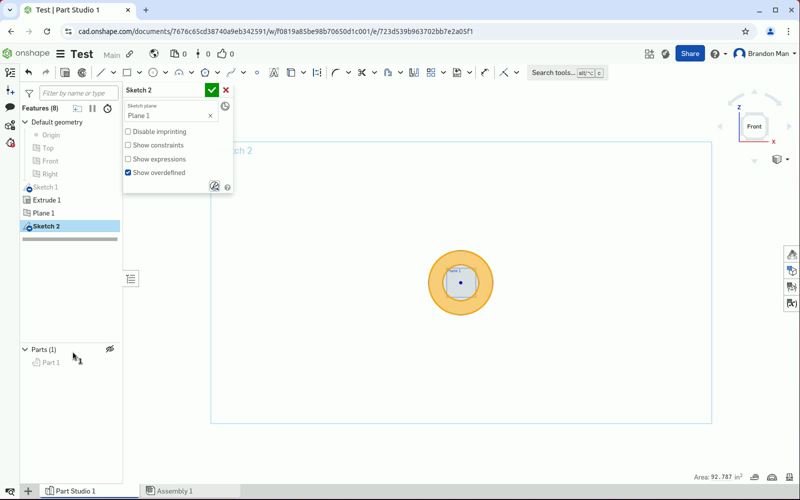
key(shift+y)
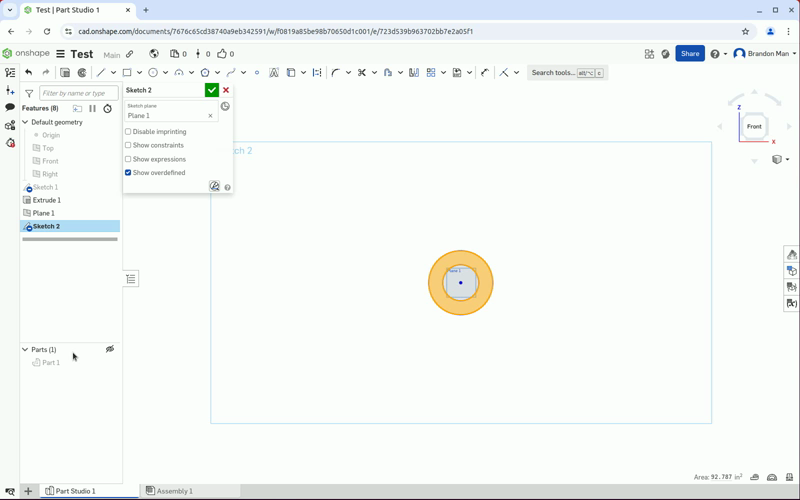
key(shift+e)
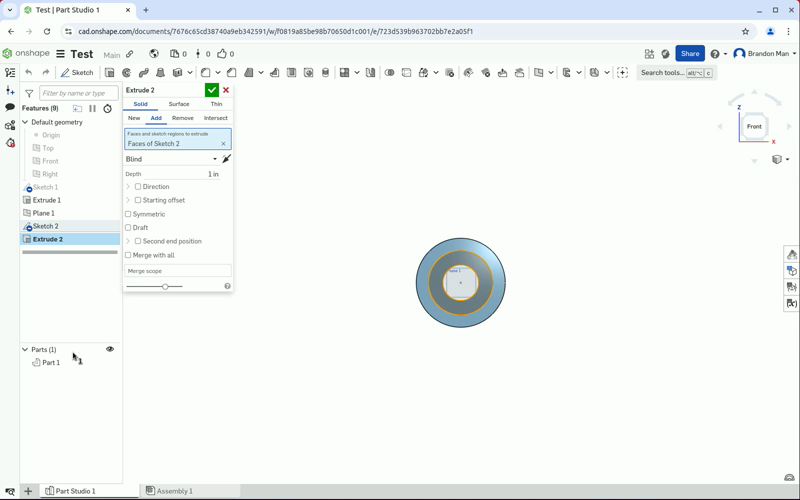
mouse_move(143, 106)
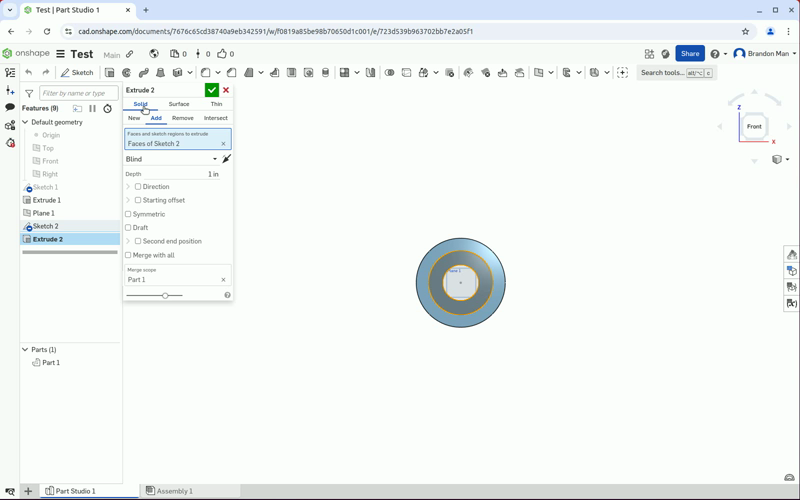
click(143, 106)
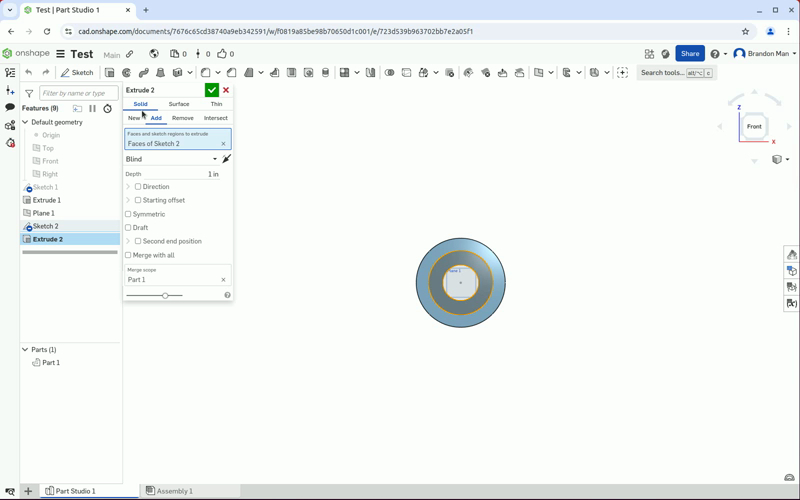
mouse_move(137, 120)
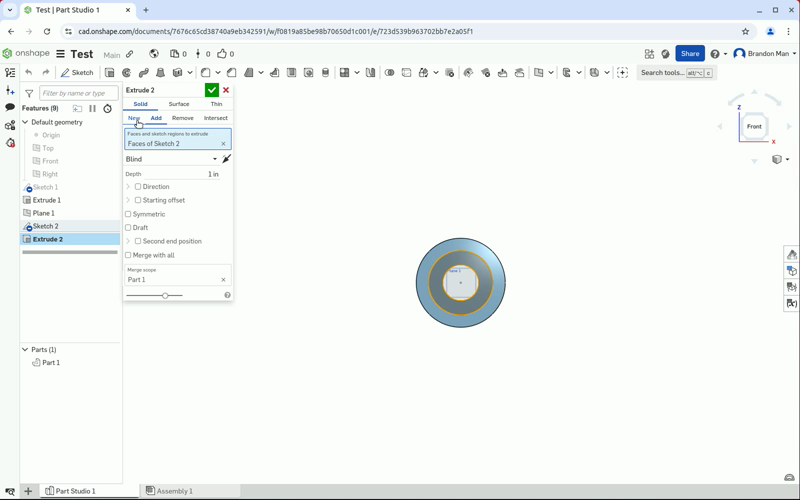
click(137, 120)
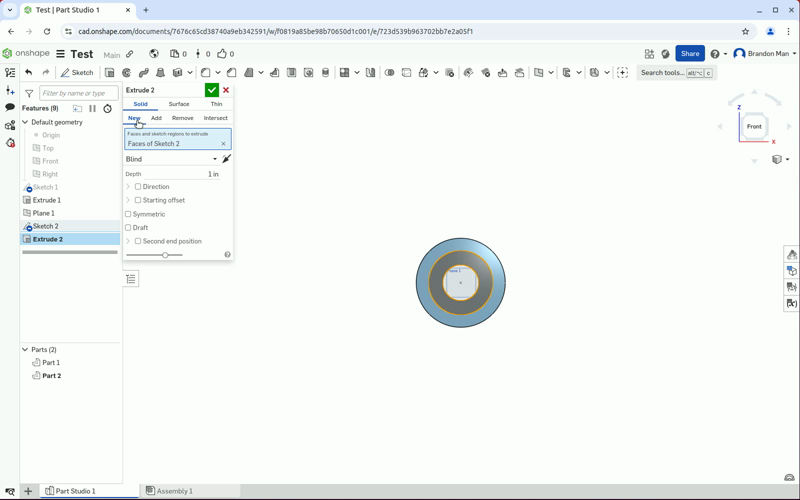
key(tab, 4)
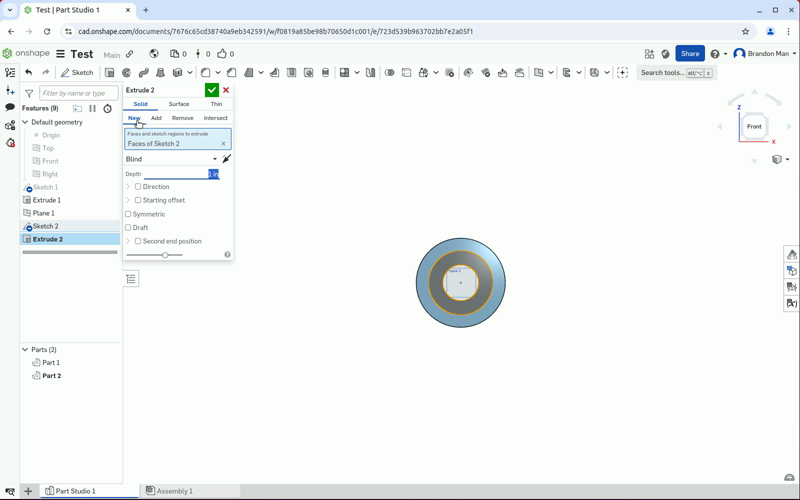
text(1.204)
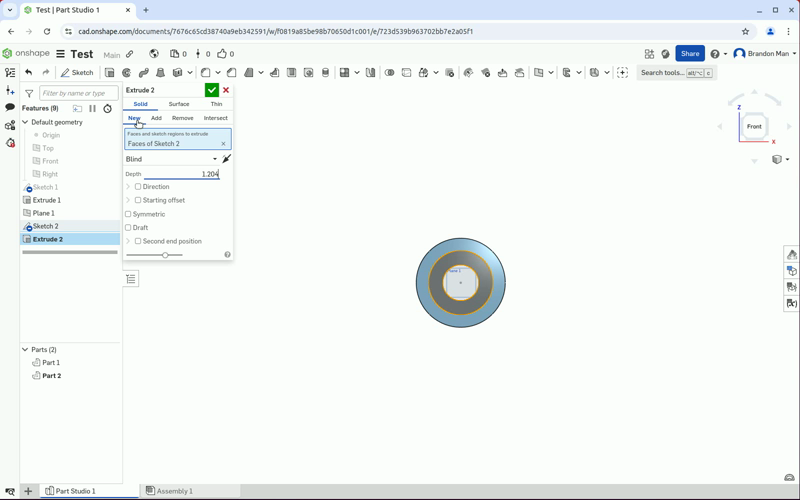
key(enter)
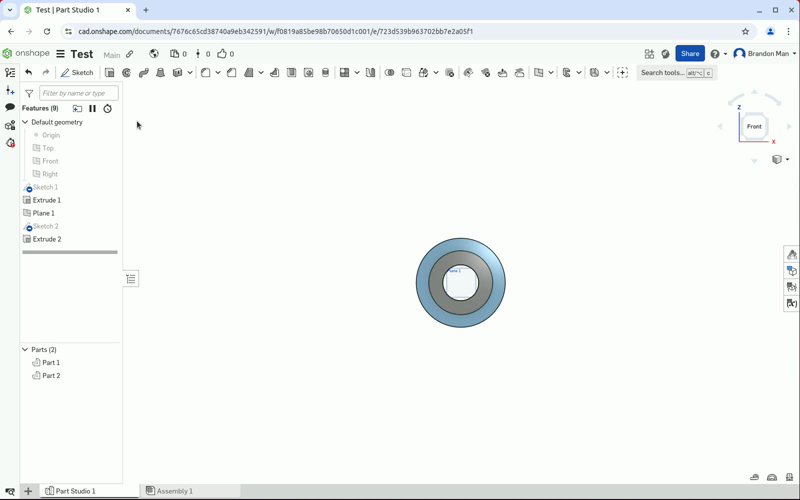
key(shift+h)
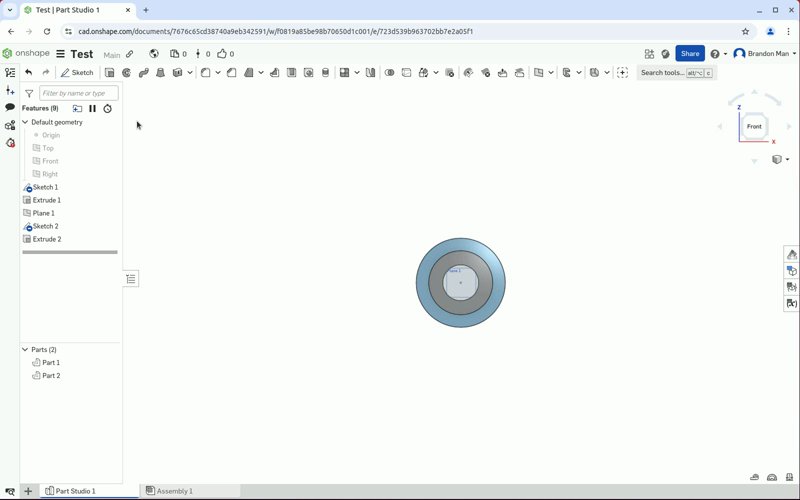
key(shift+h)
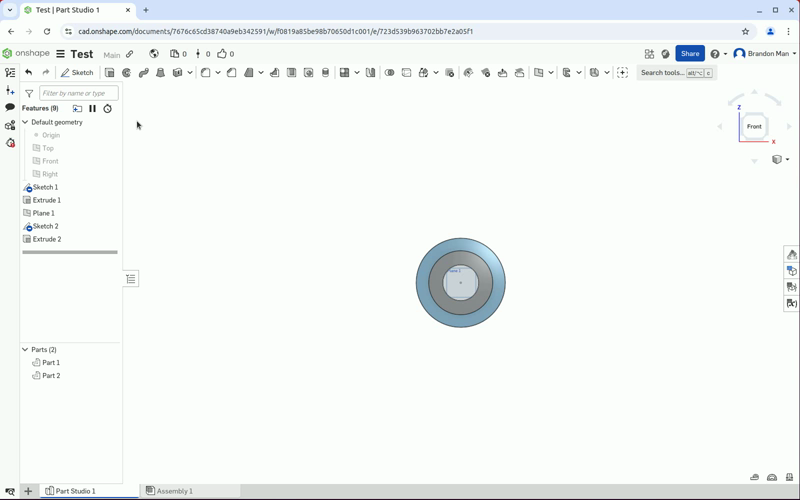
key(shift+7)
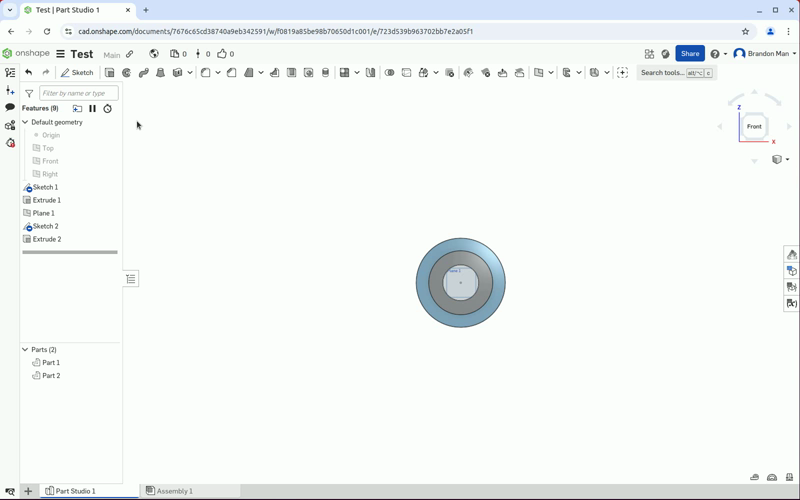
key(left, 2)
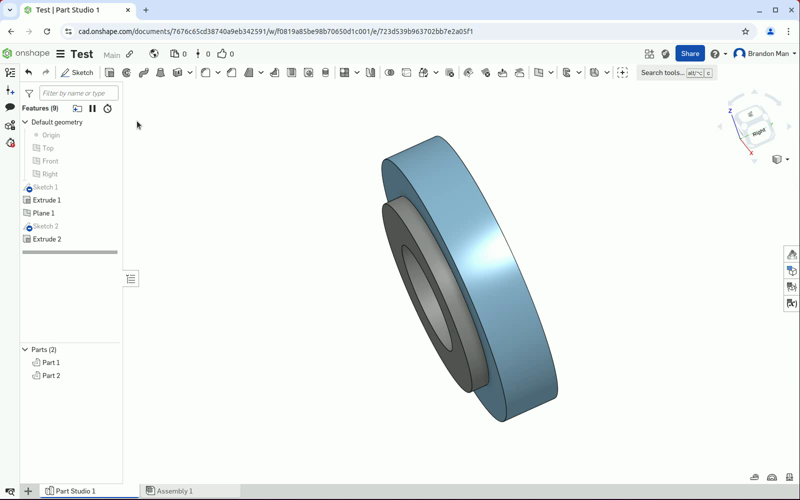
key(down, 2)
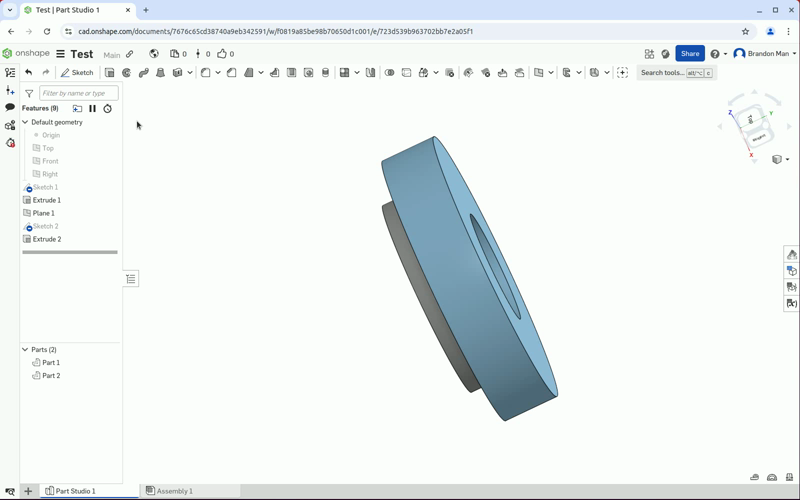
key(up, 2)
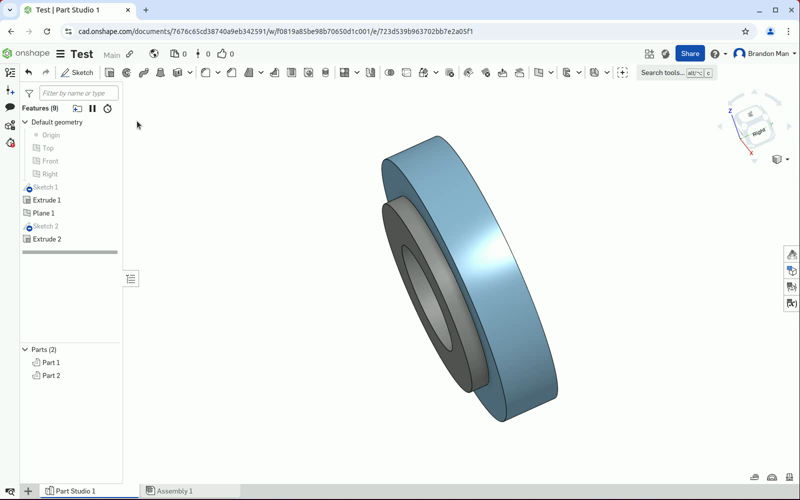
key(right, 2)
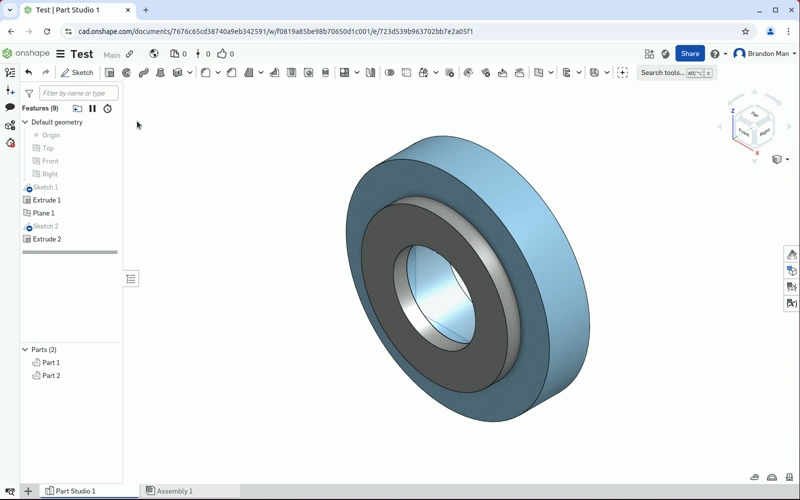
mouse_move(73, 189)
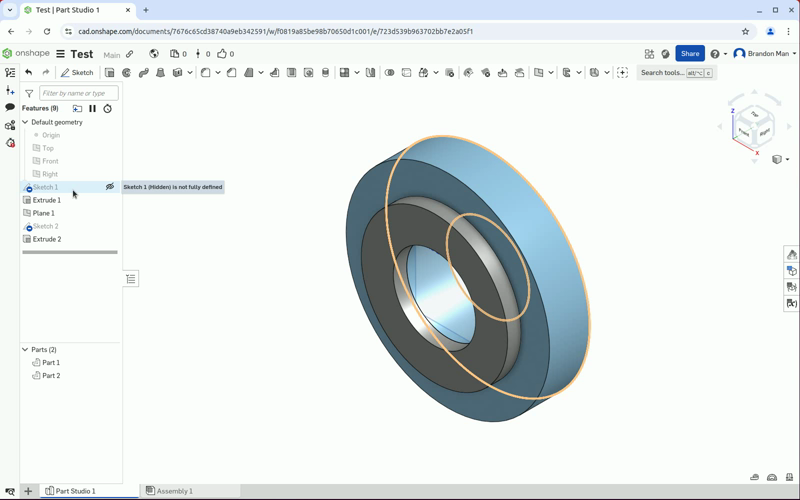
click(73, 189)